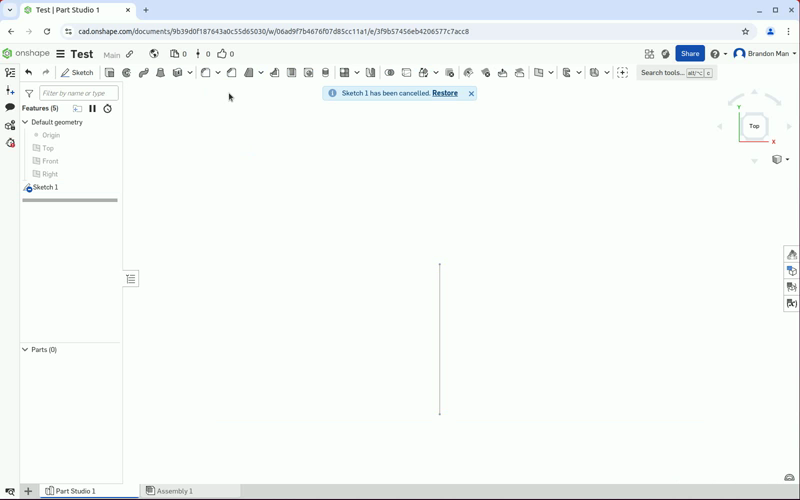
key(shift+h)
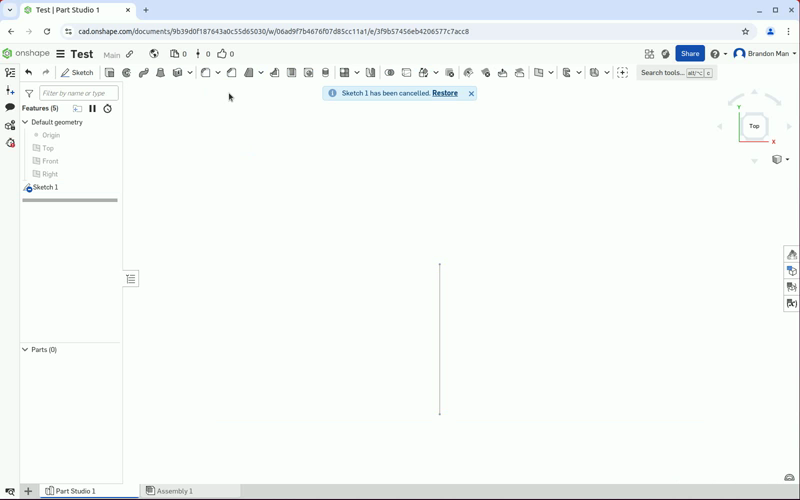
key(shift+s)
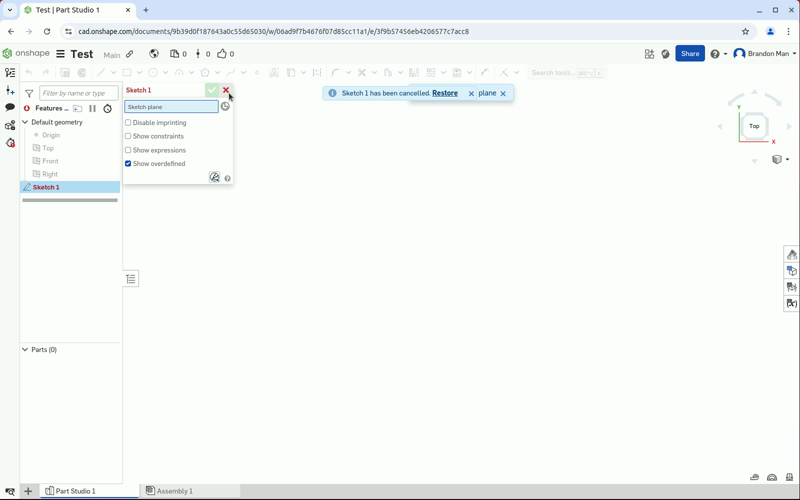
mouse_move(73, 150)
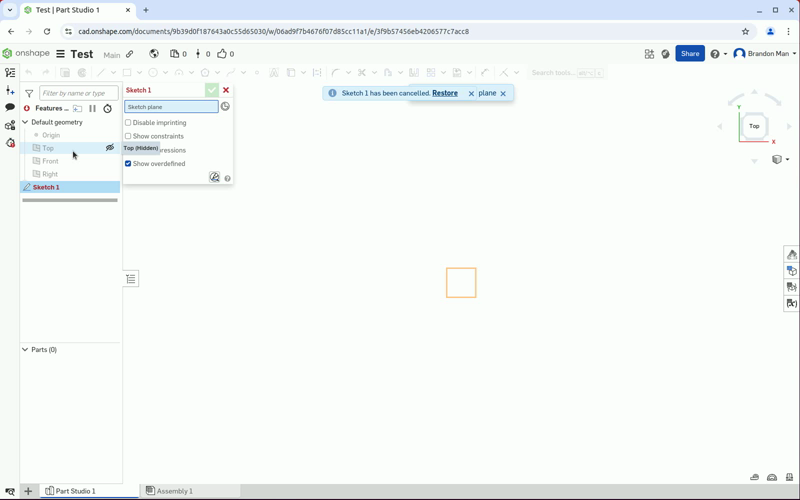
click(73, 150)
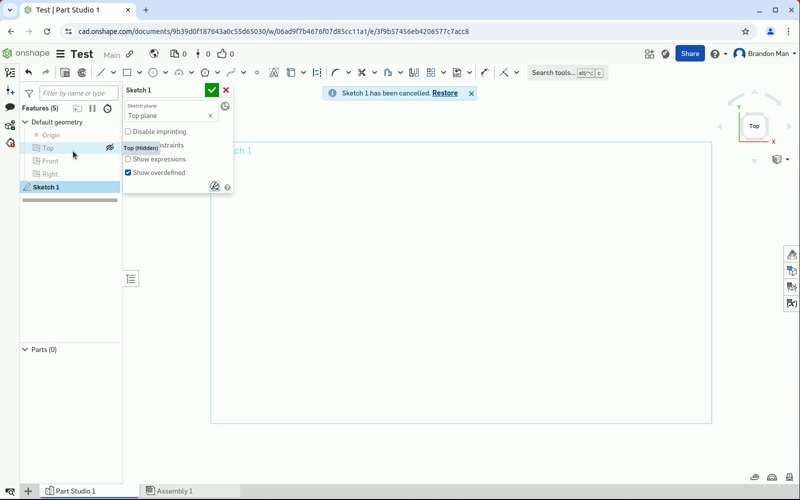
mouse_move(73, 352)
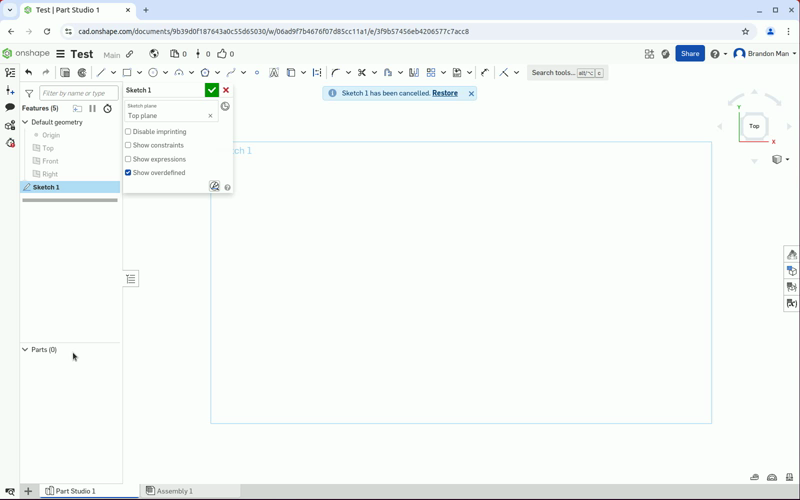
key(y)
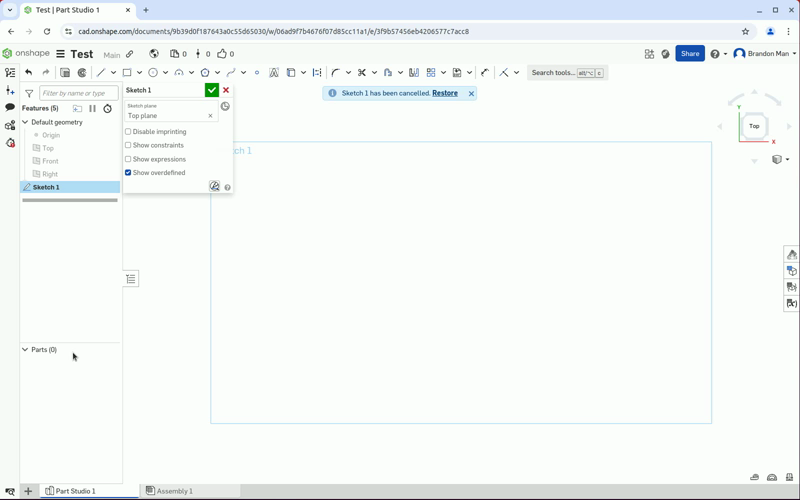
key(l)
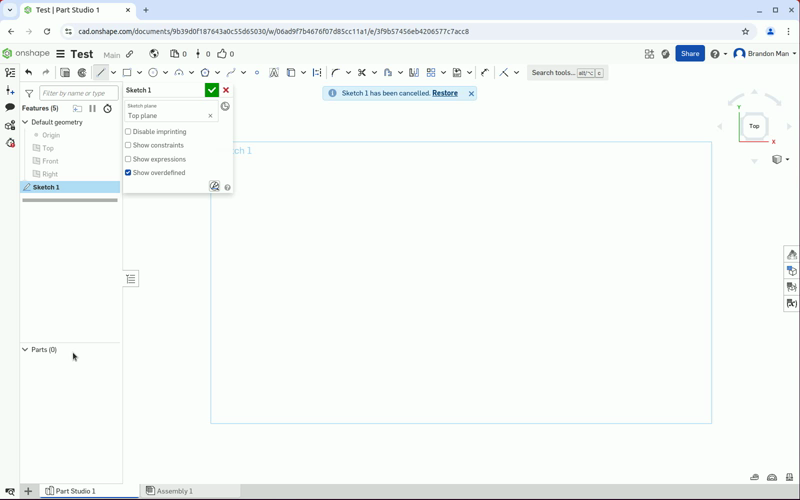
key_down(shift)
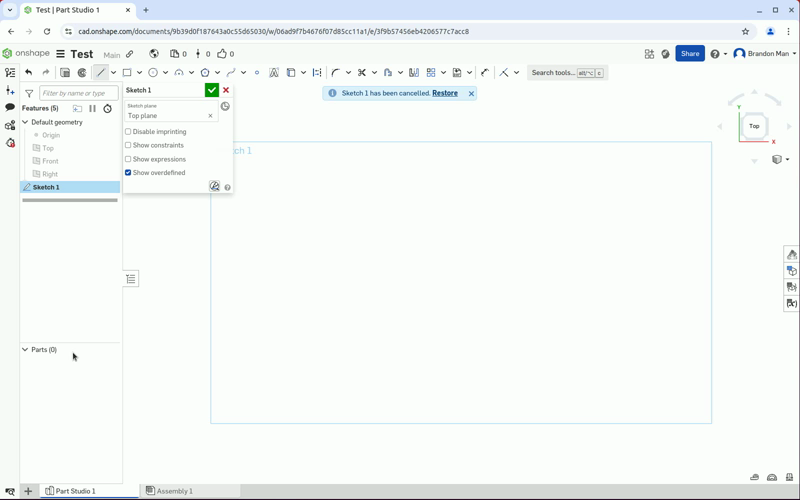
mouse_move(429, 343)
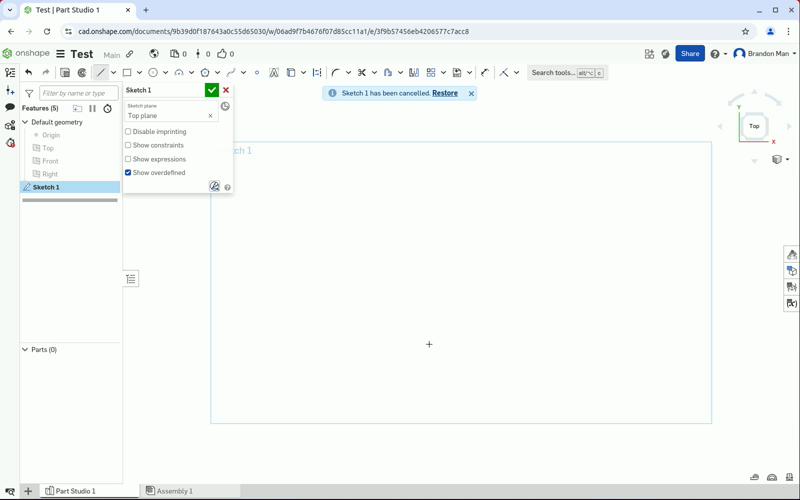
click(429, 343)
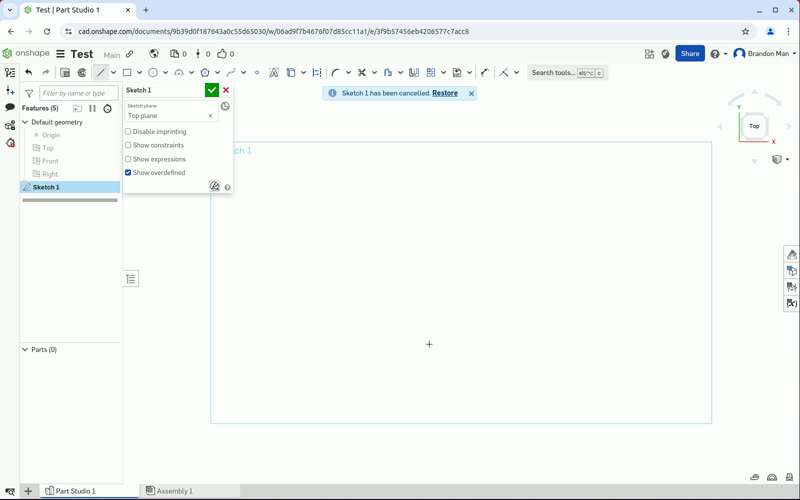
key_up(shift)
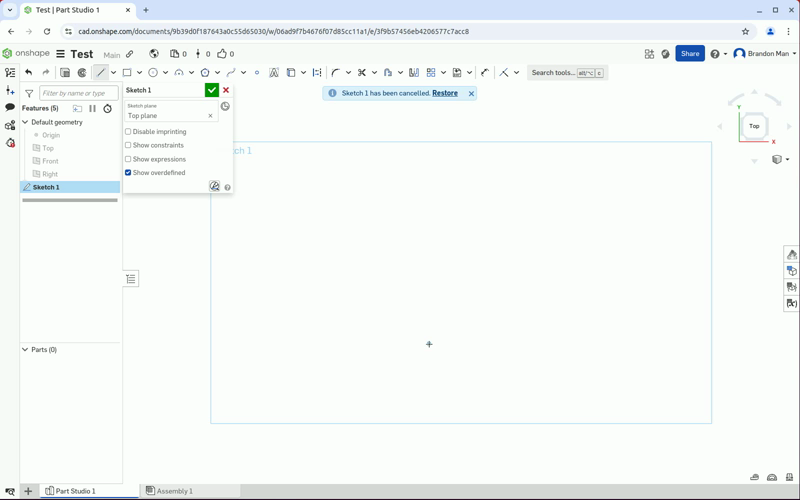
key_down(shift)
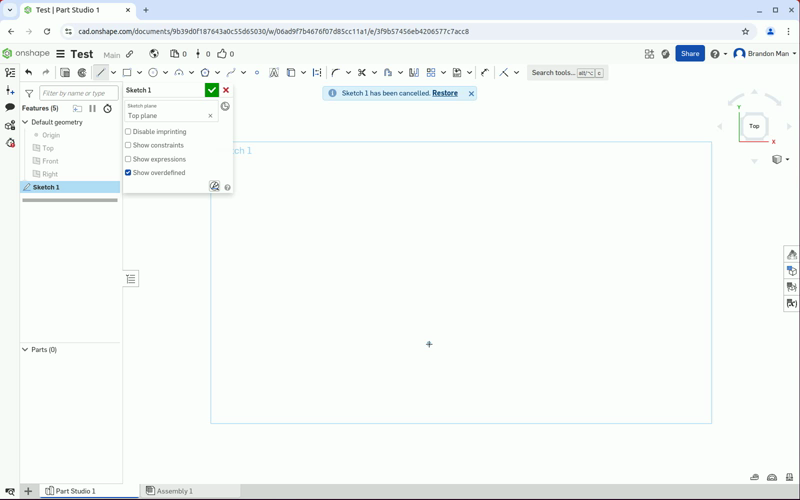
mouse_move(459, 343)
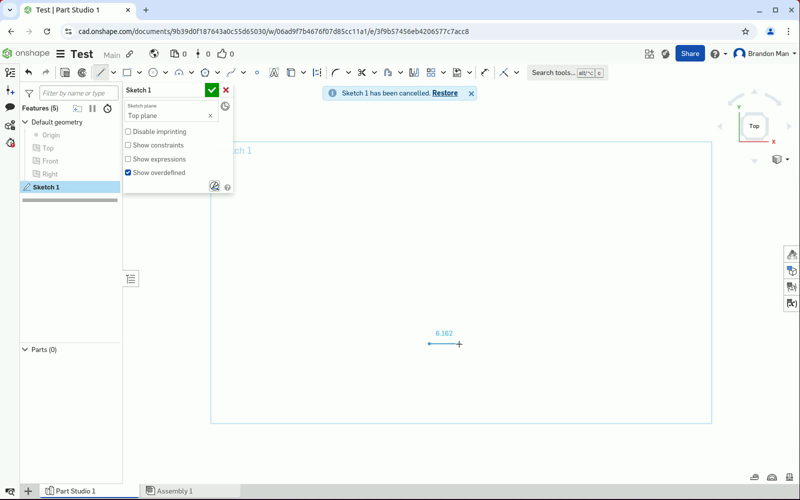
mouse_move(480, 343)
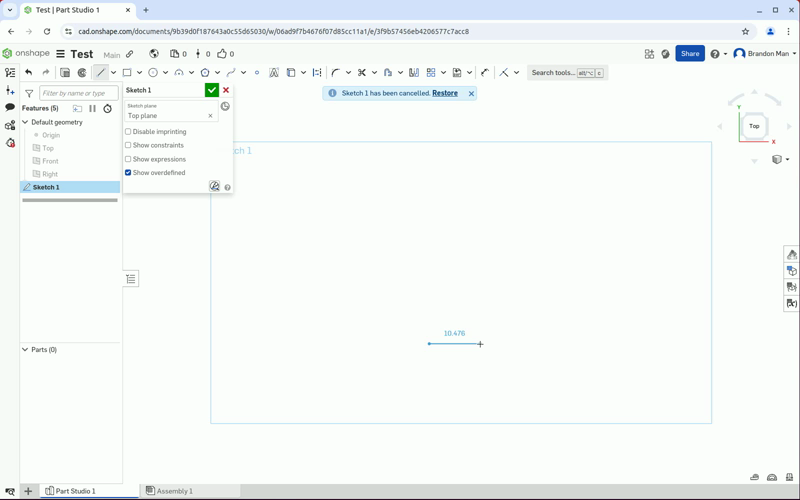
click(480, 343)
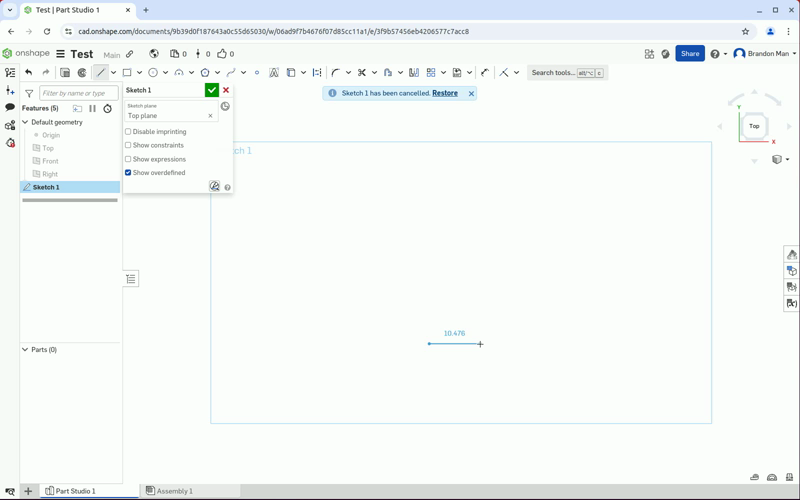
key_up(shift)
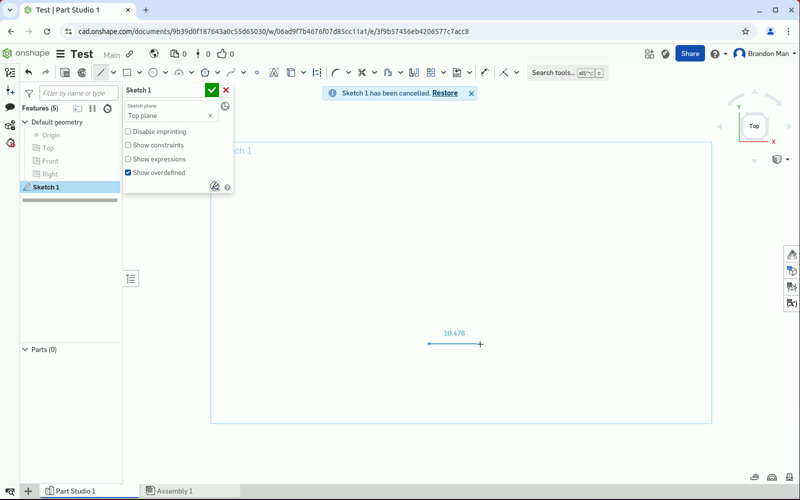
key_down(shift)
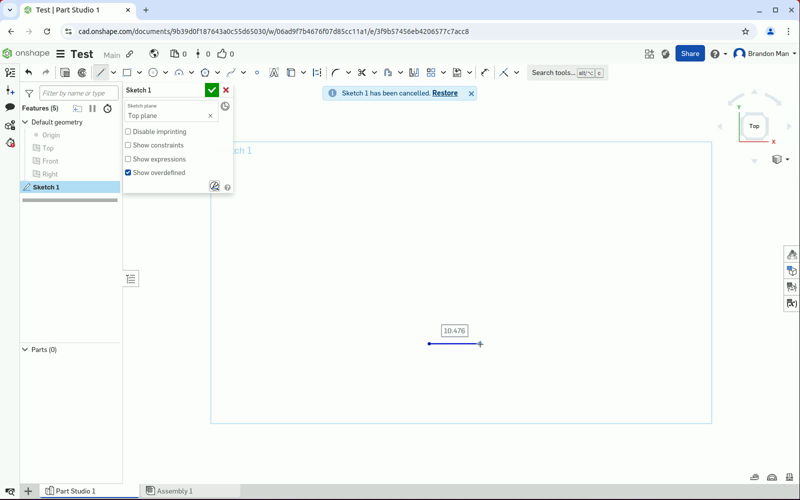
mouse_move(480, 170)
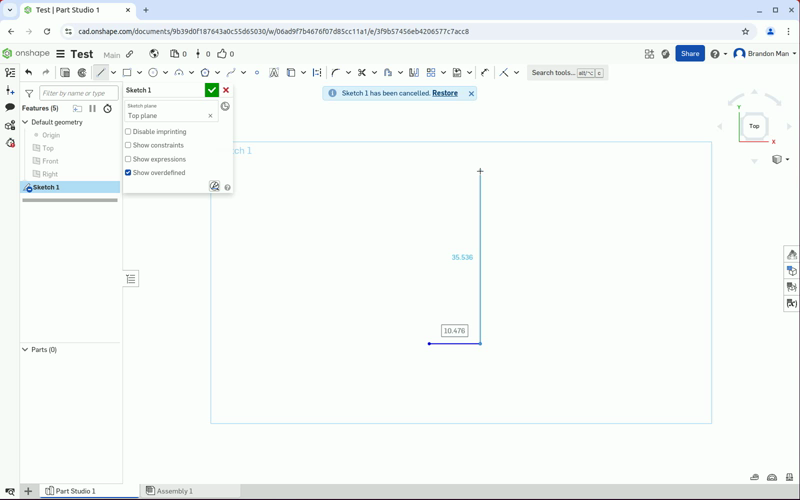
click(480, 170)
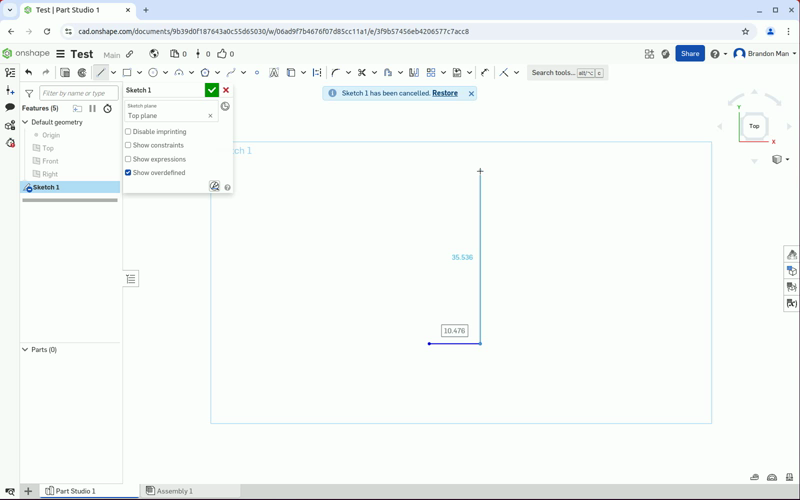
key_up(shift)
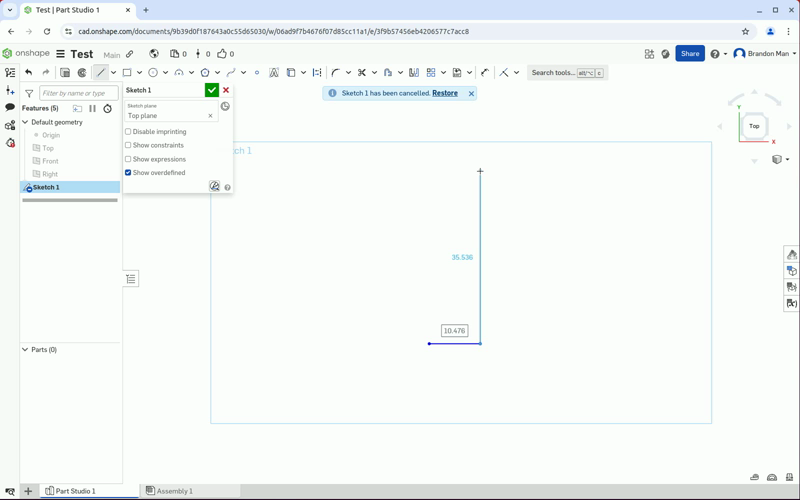
key_down(shift)
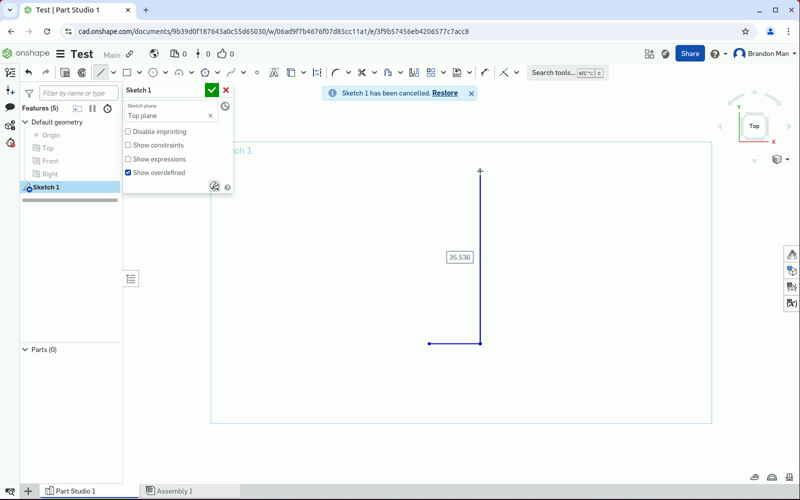
mouse_move(510, 170)
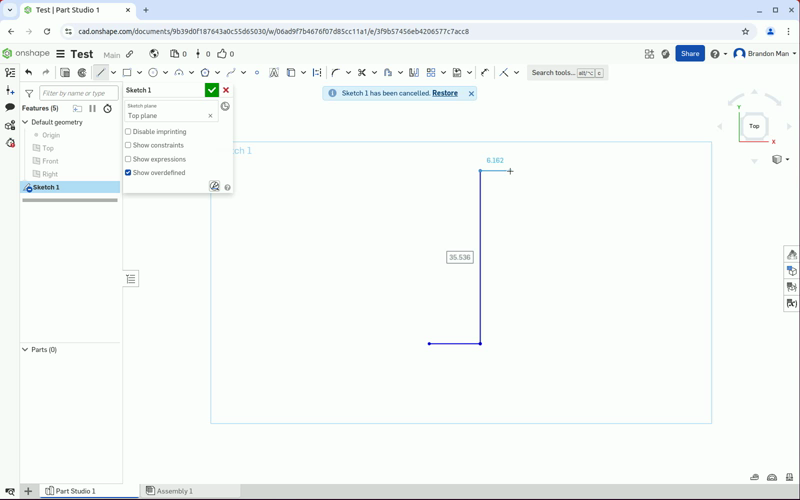
mouse_move(429, 170)
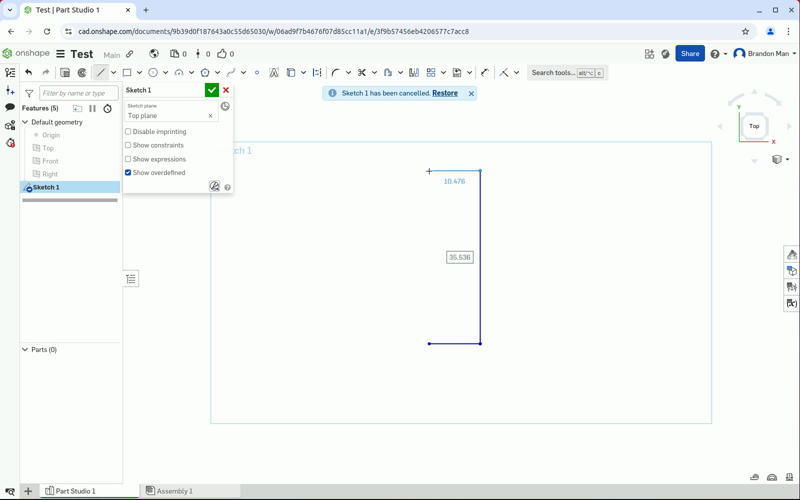
click(429, 170)
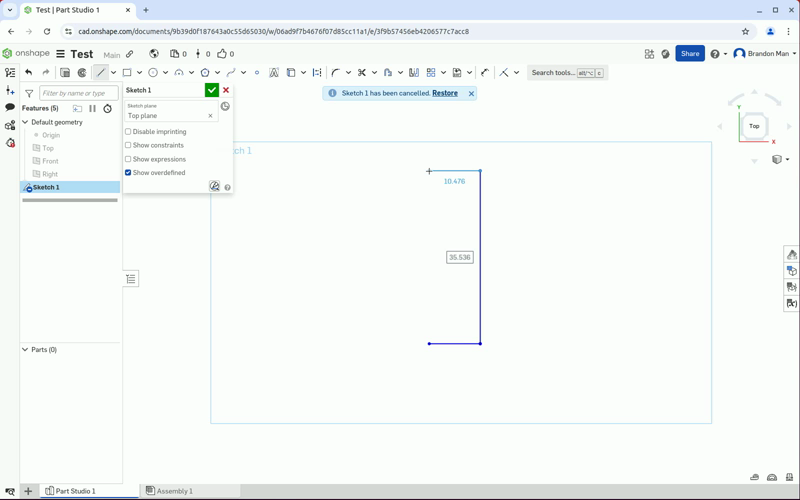
key_up(shift)
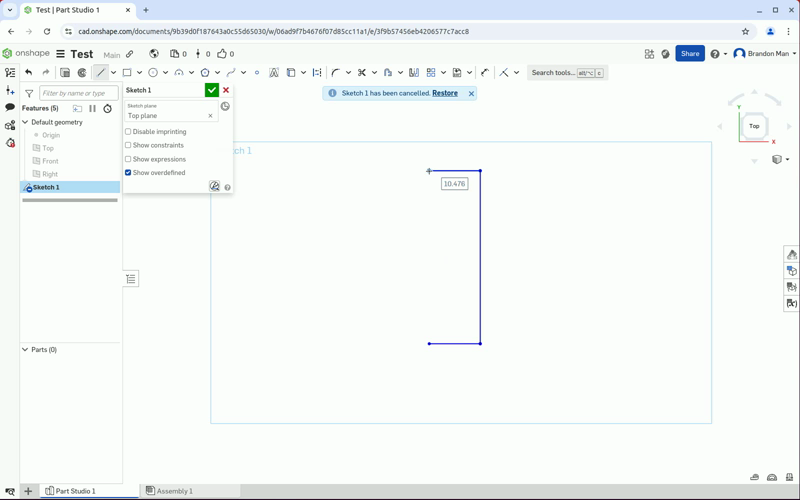
key_down(shift)
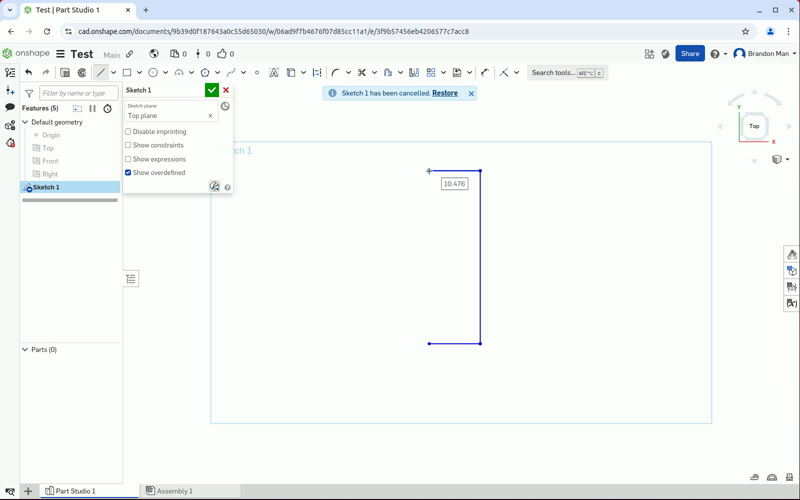
mouse_move(429, 343)
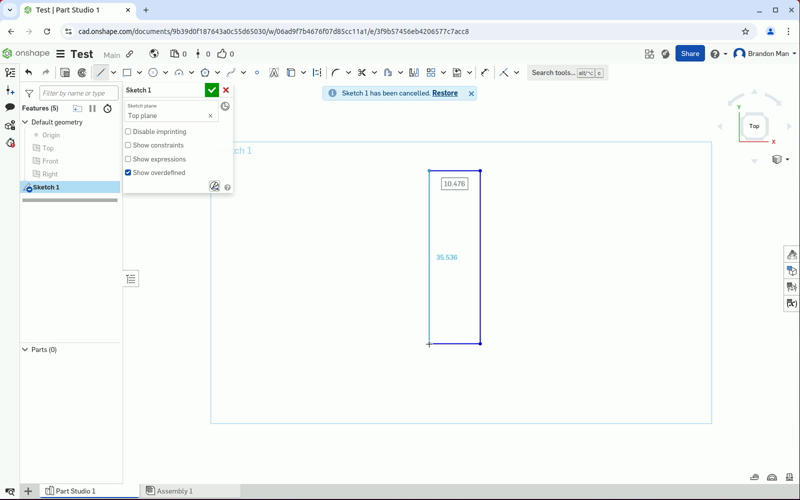
key_up(shift)
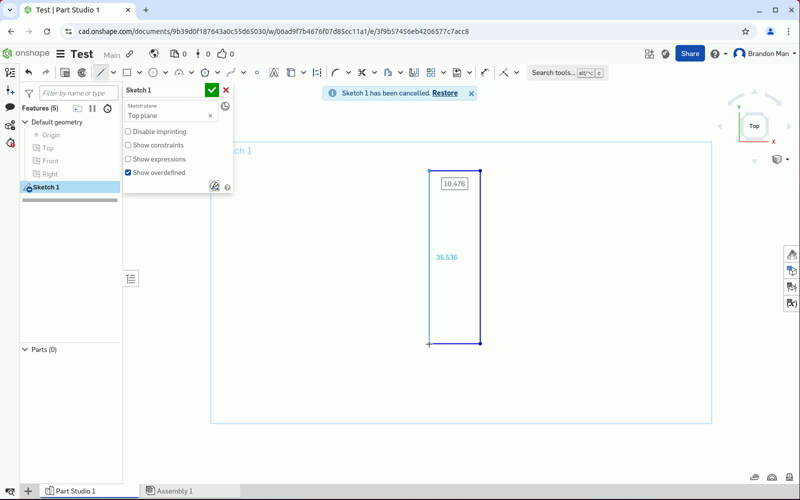
click(429, 343)
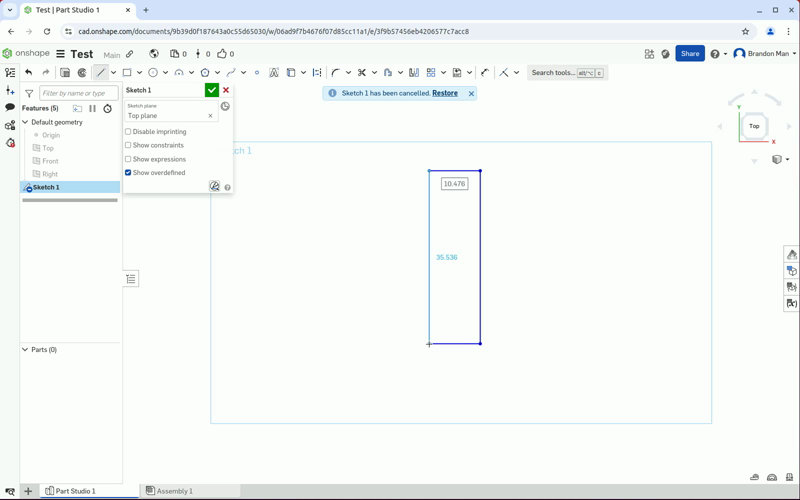
key(esc)
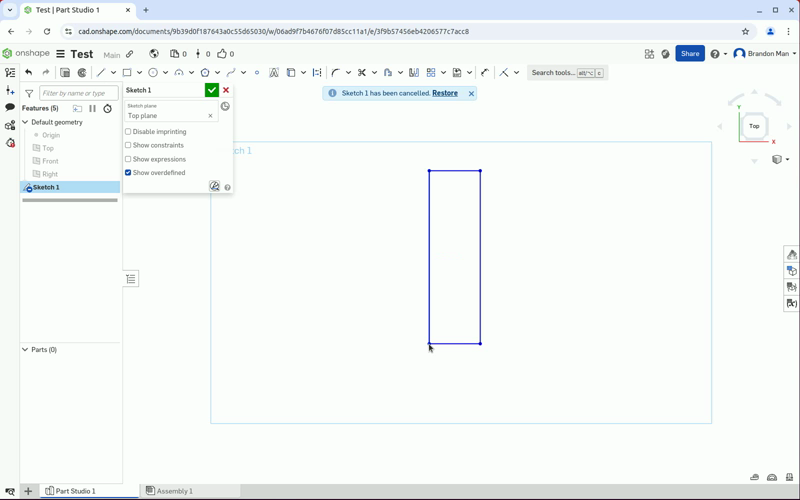
mouse_move(440, 230)
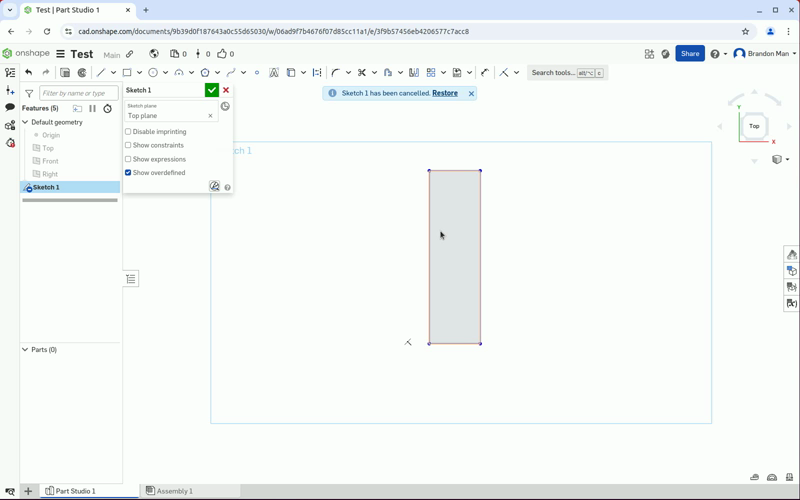
click(440, 230)
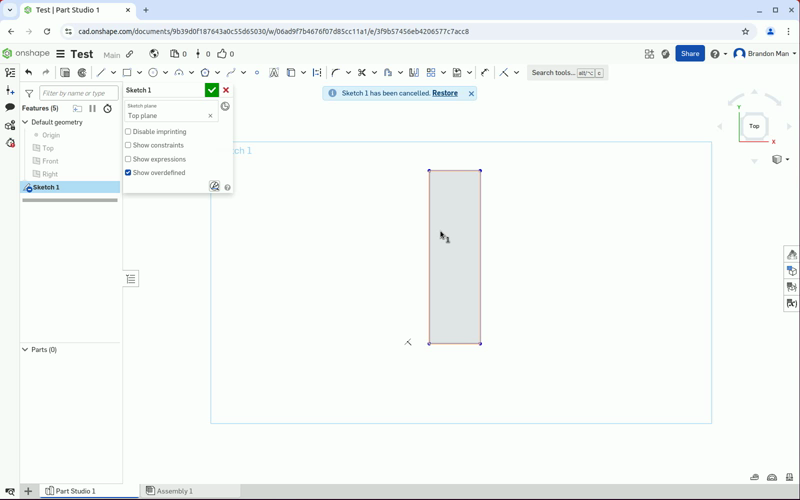
mouse_move(73, 352)
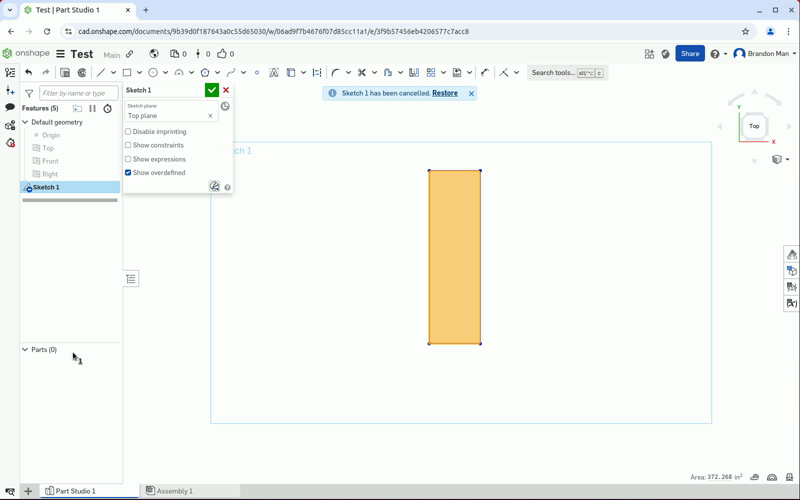
key(shift+y)
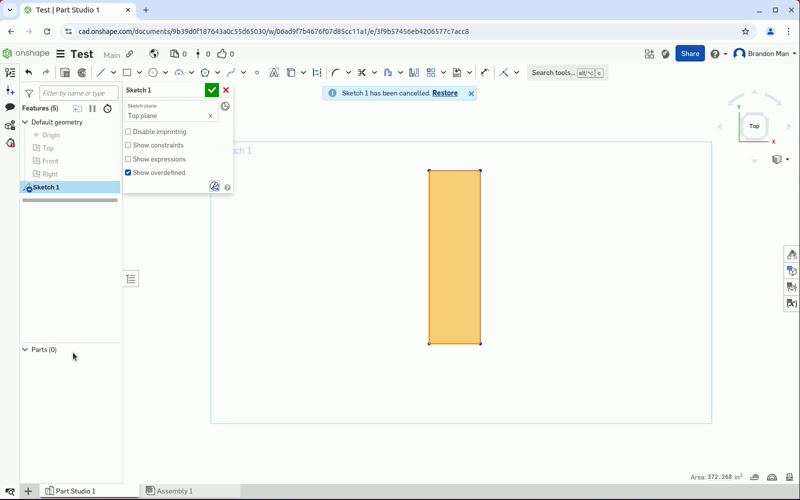
key(shift+e)
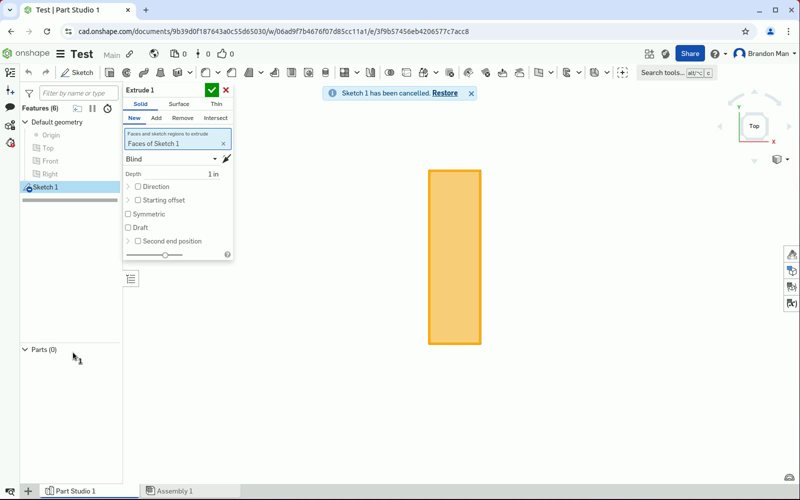
mouse_move(143, 106)
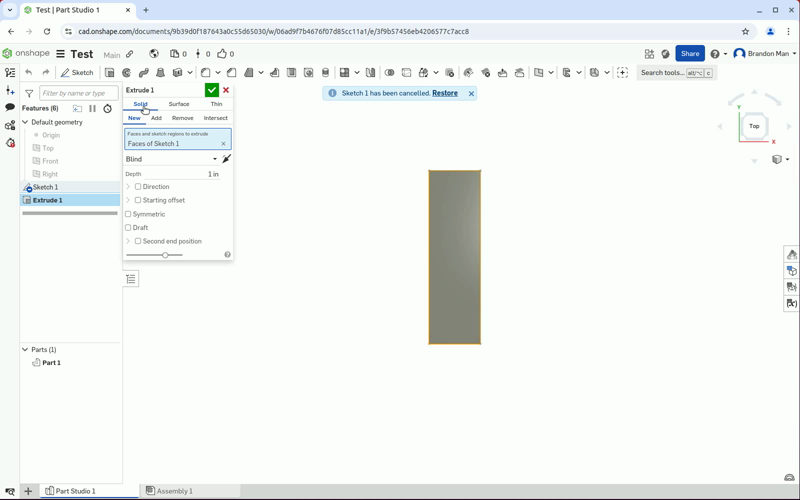
click(143, 106)
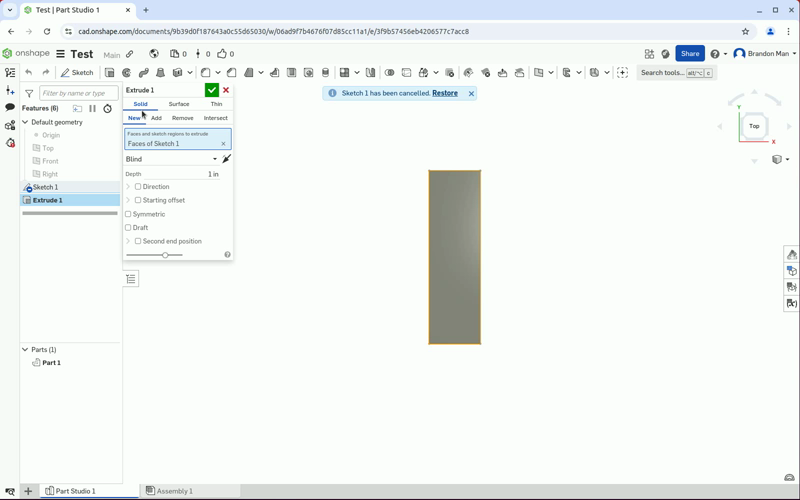
mouse_move(137, 120)
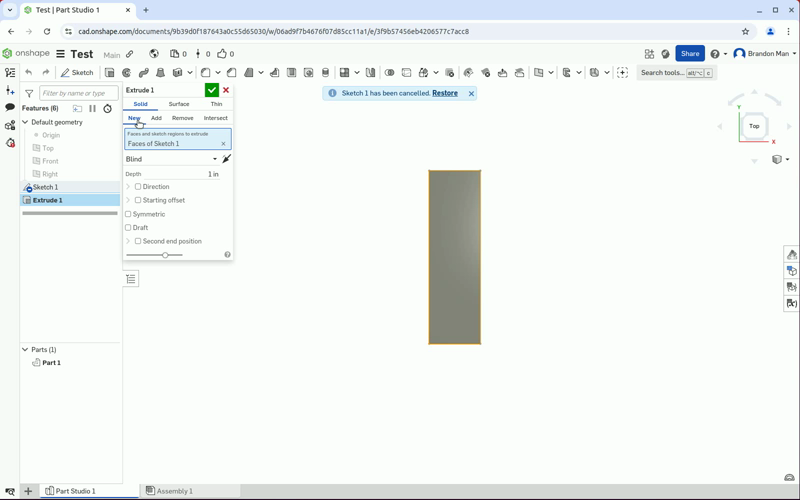
click(137, 120)
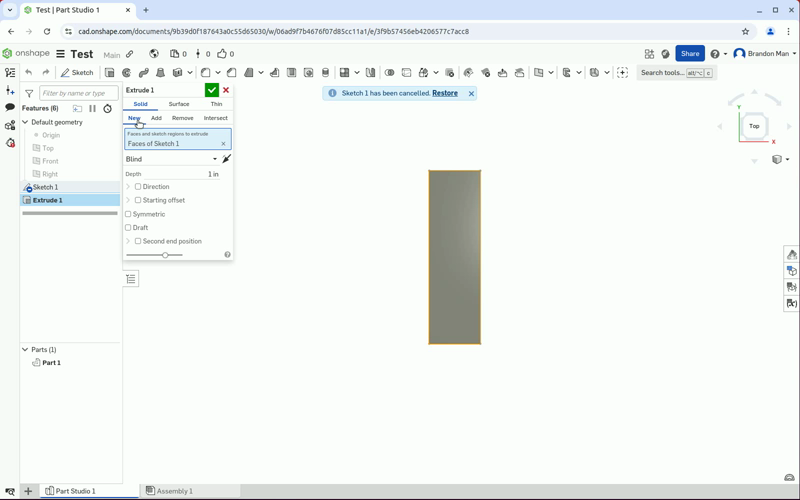
key(tab, 4)
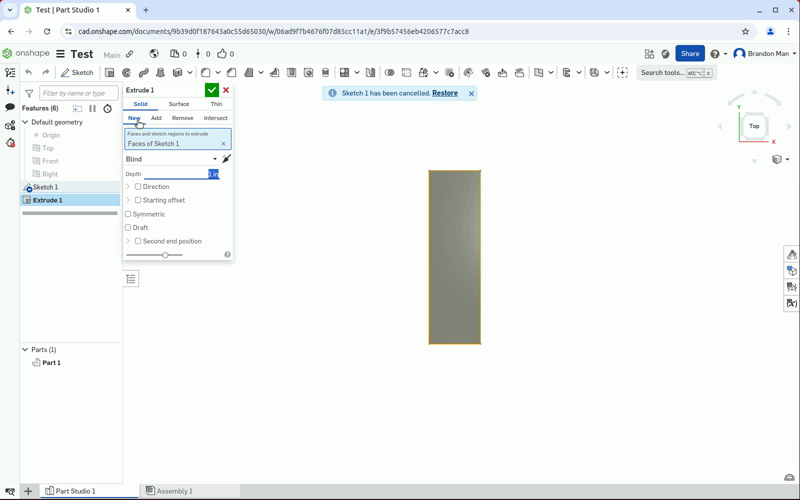
text(12.036)
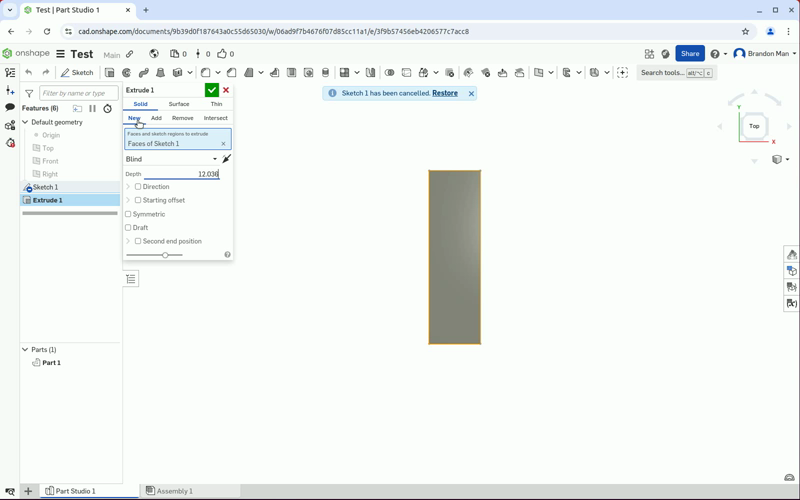
key(enter)
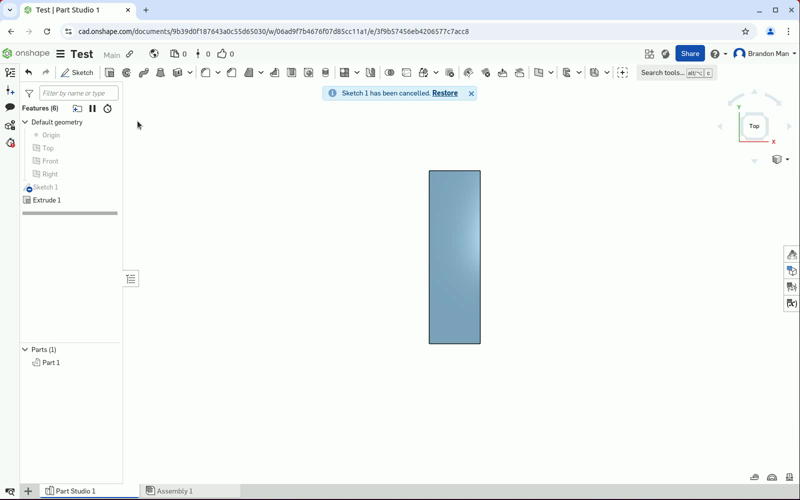
key(shift+h)
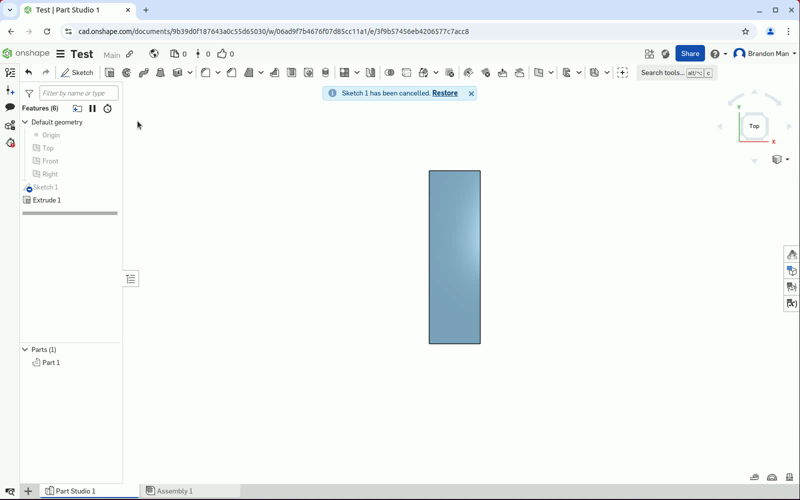
key(shift+h)
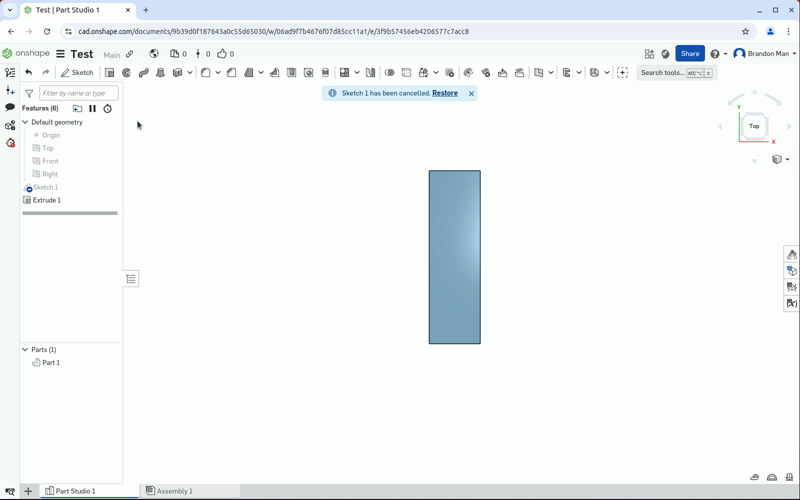
mouse_move(73, 189)
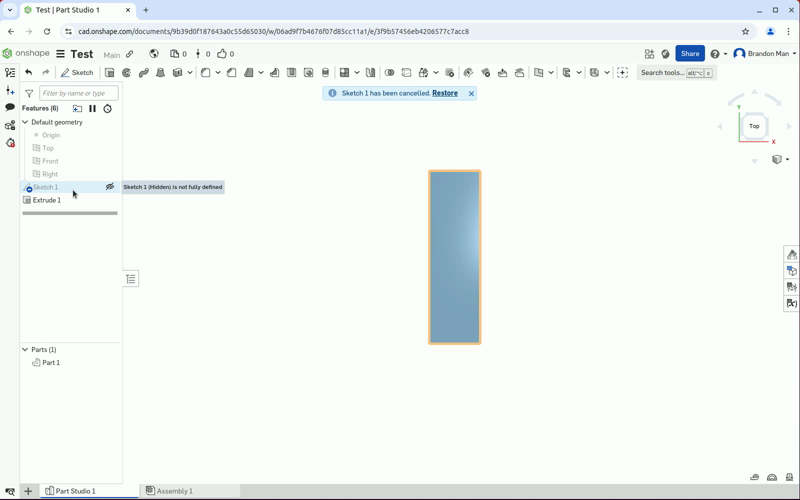
click(73, 189)
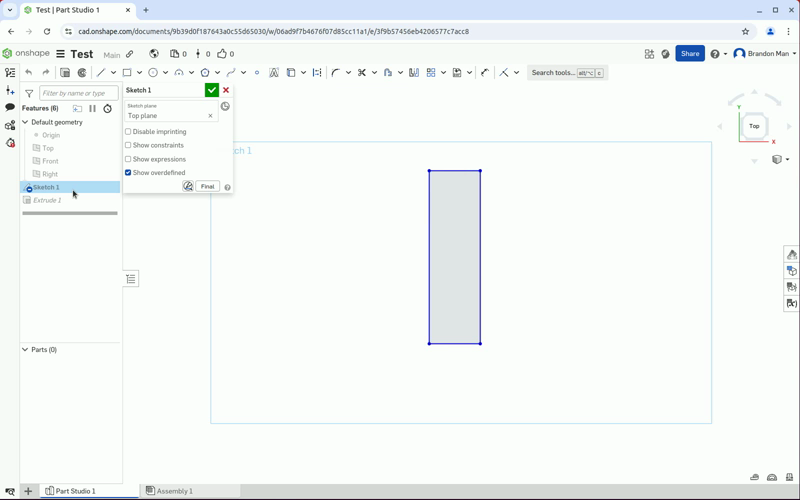
mouse_move(229, 92)
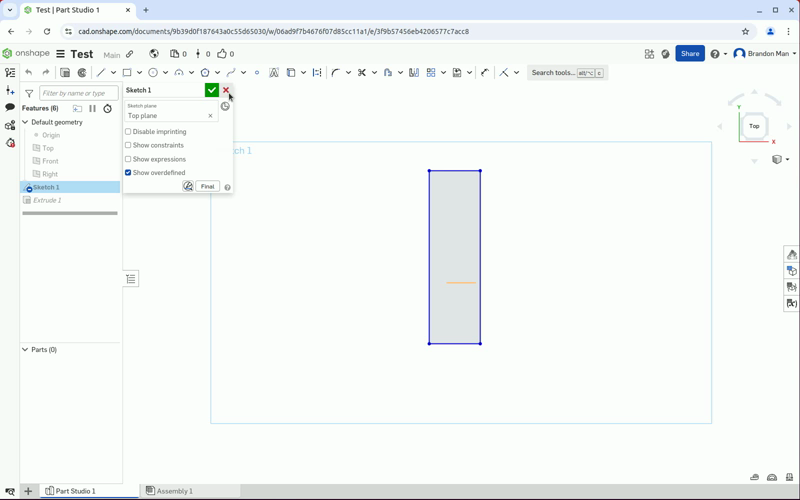
click(229, 92)
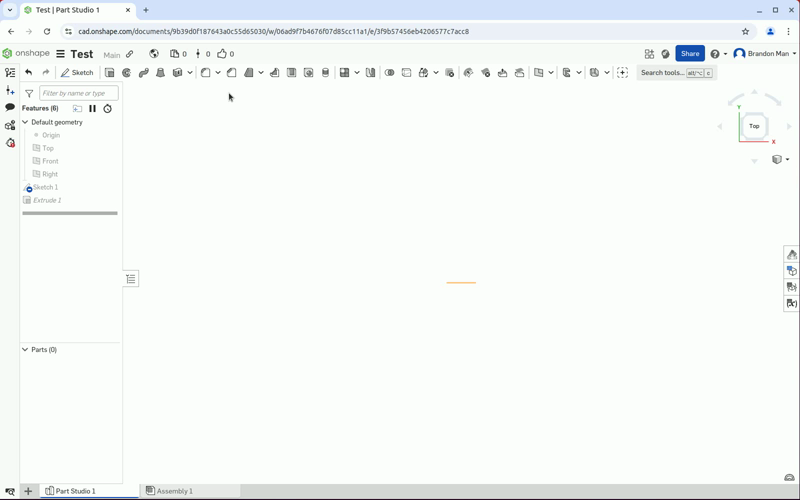
mouse_move(73, 352)
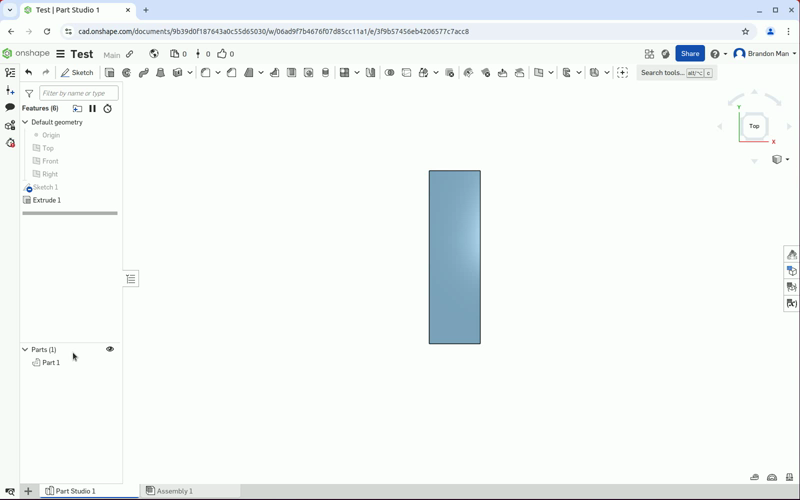
key(y)
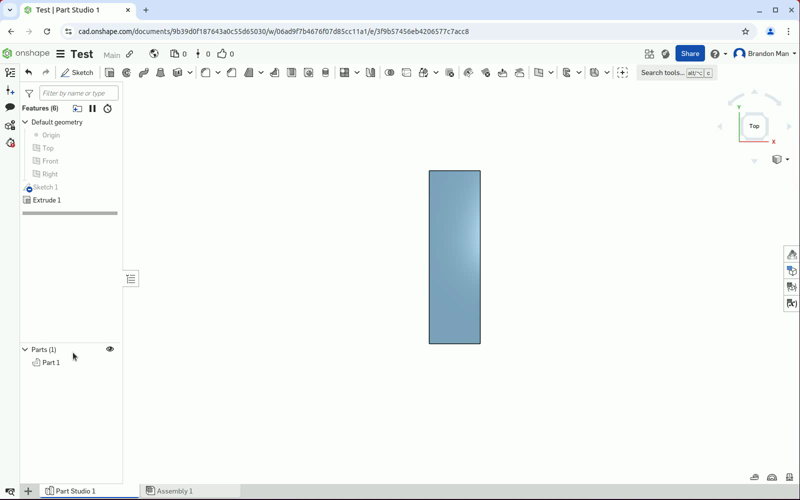
key(shift+p)
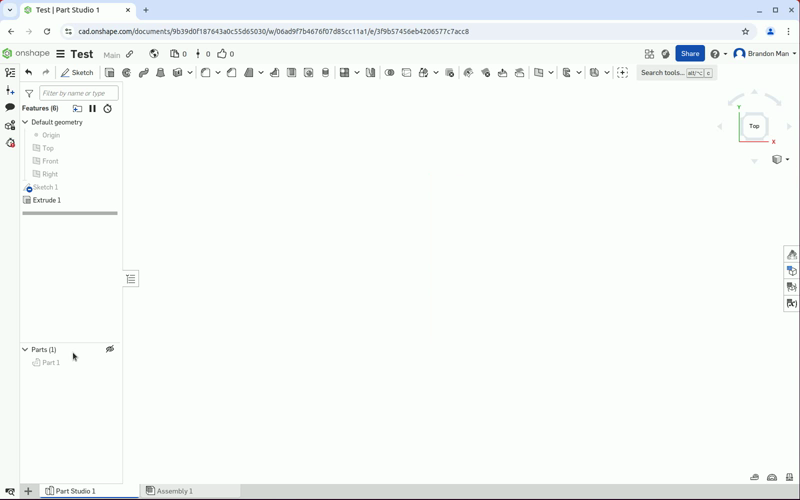
key(space)
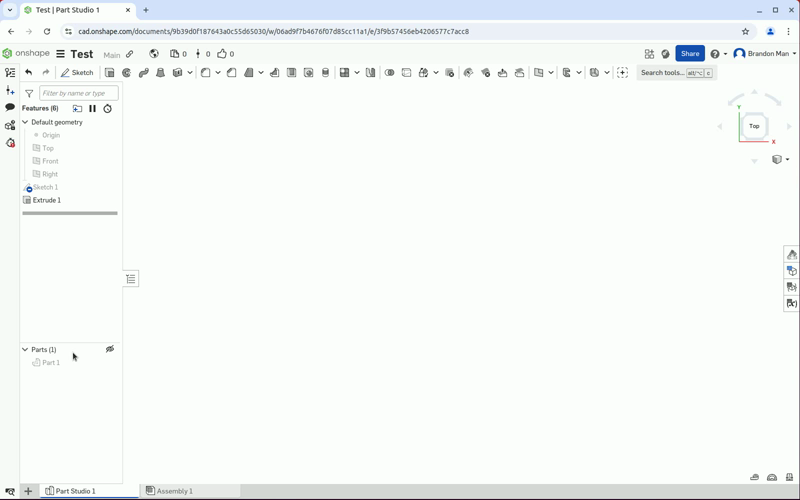
key_down(shift)
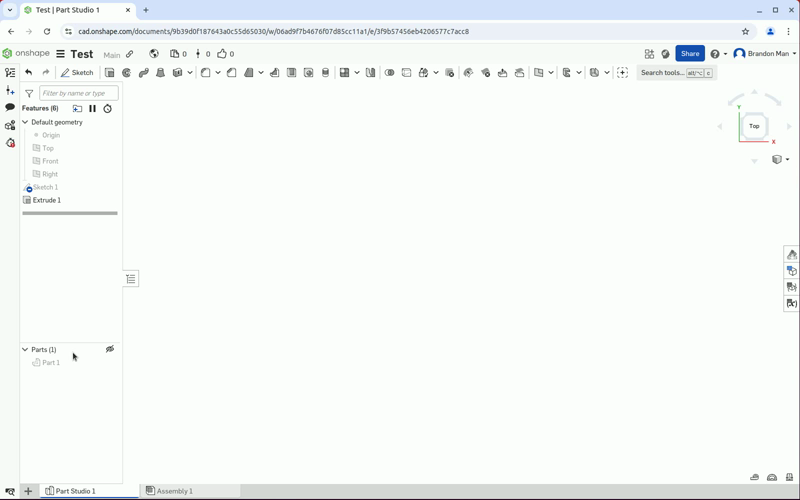
key(up)
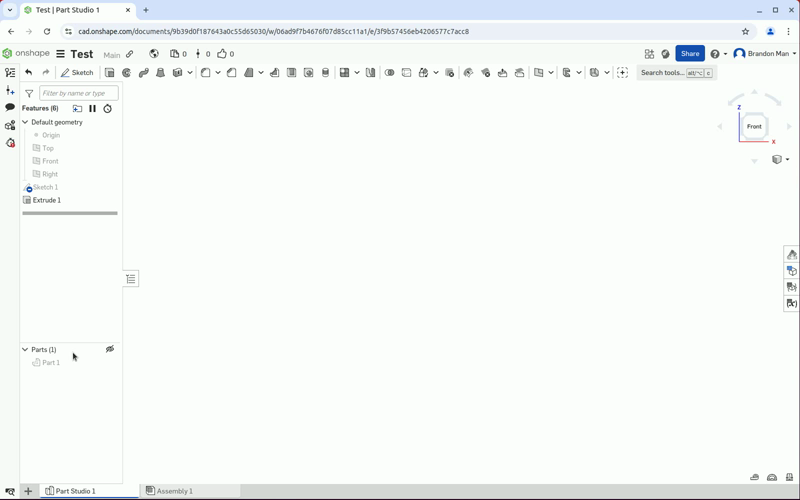
key_up(shift)
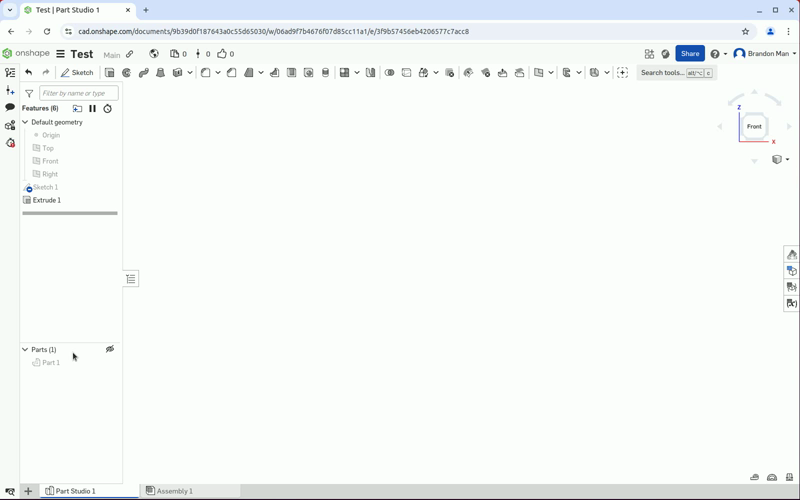
key(space)
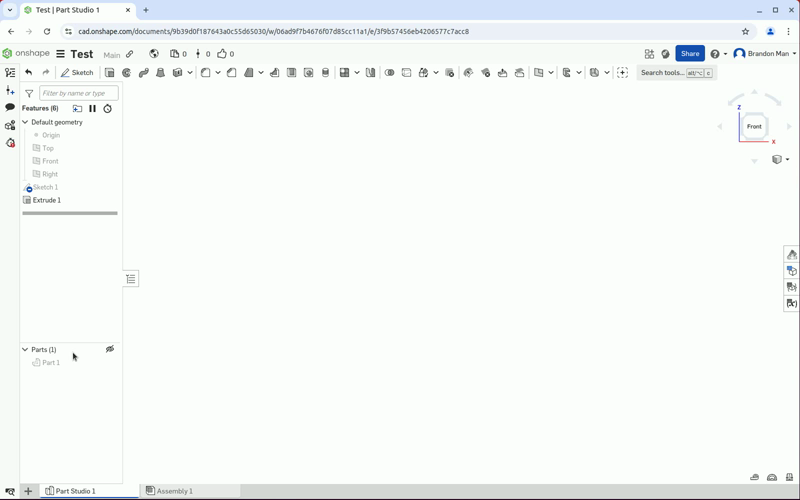
key_down(shift)
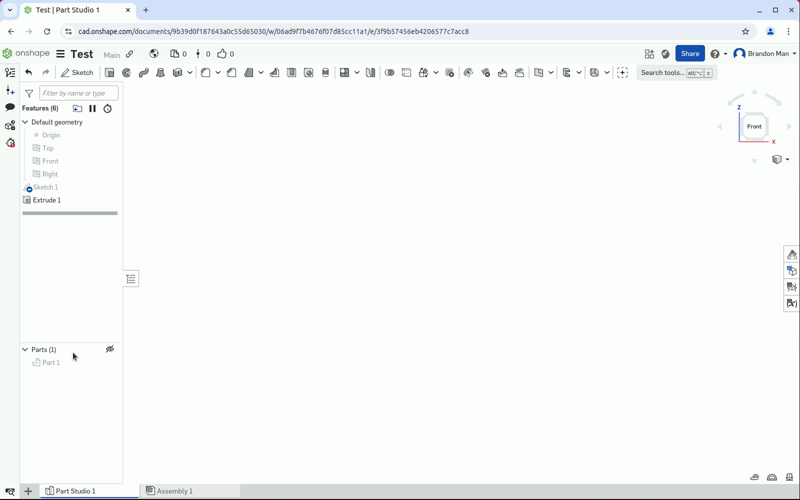
key(left)
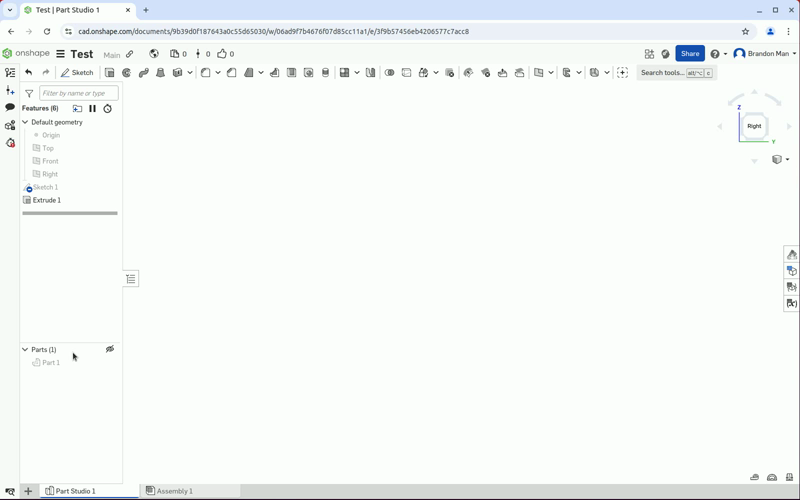
key_up(shift)
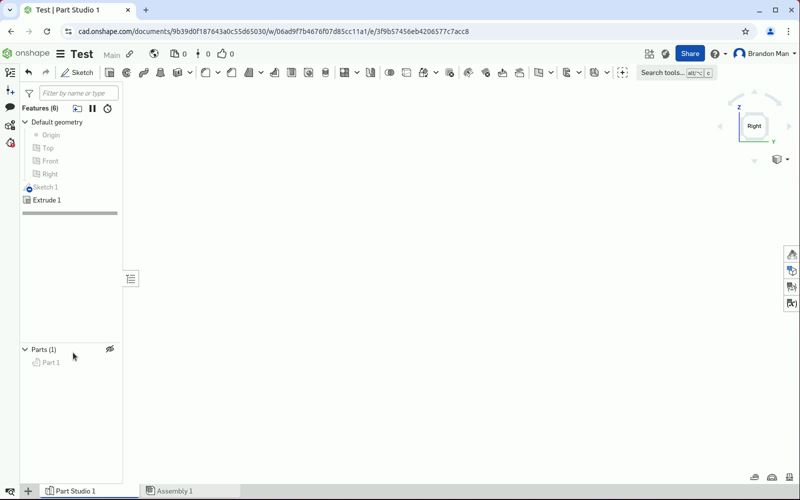
mouse_move(73, 352)
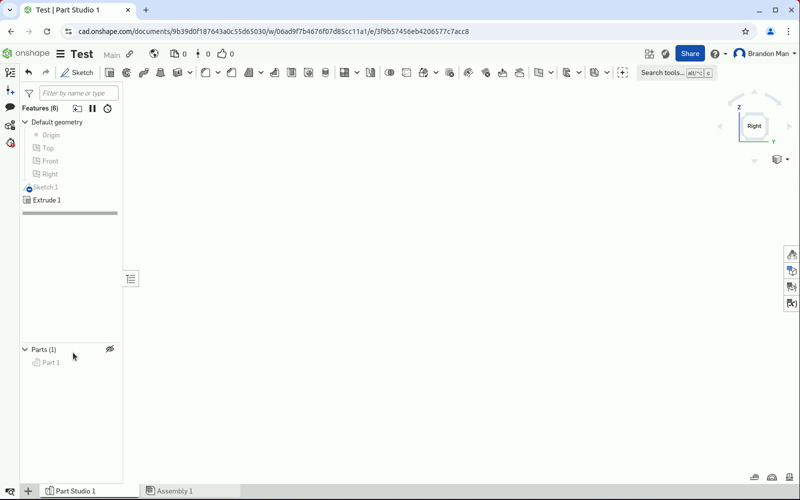
key(shift+y)
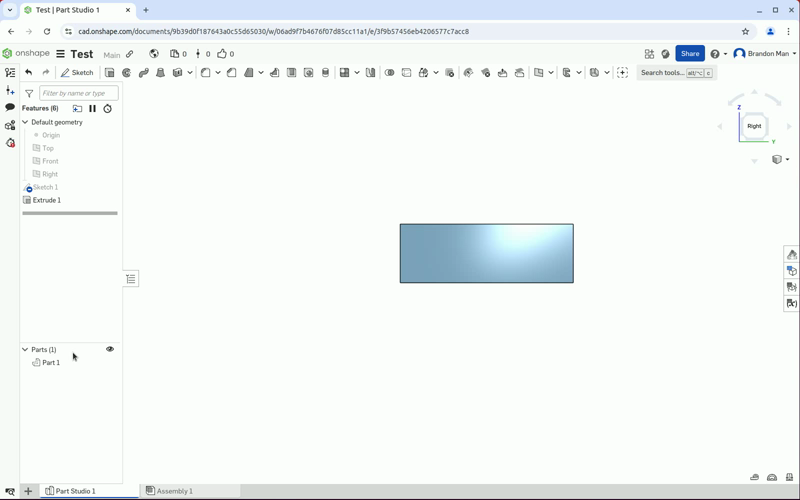
mouse_move(541, 75)
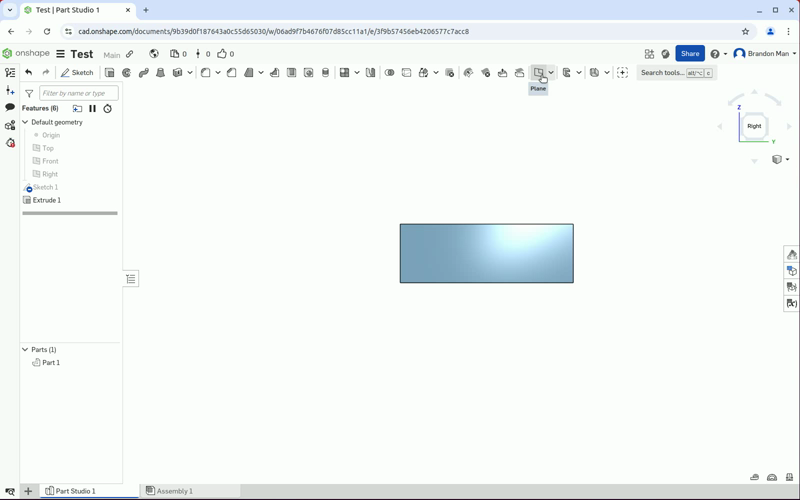
click(541, 75)
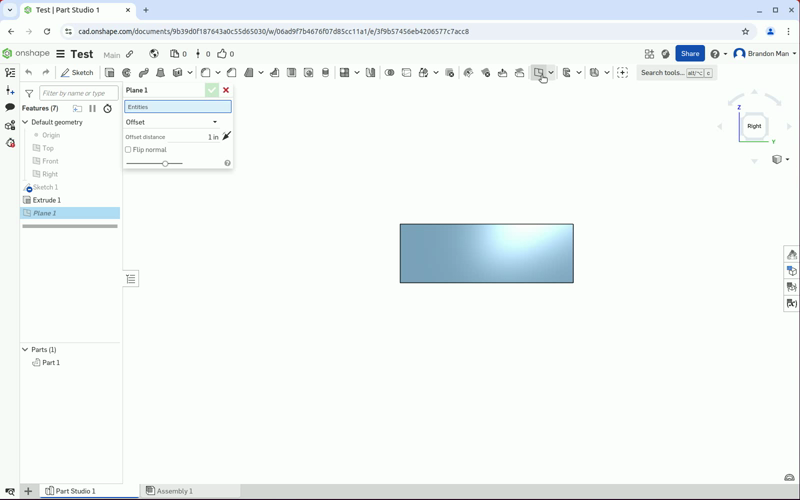
mouse_move(73, 176)
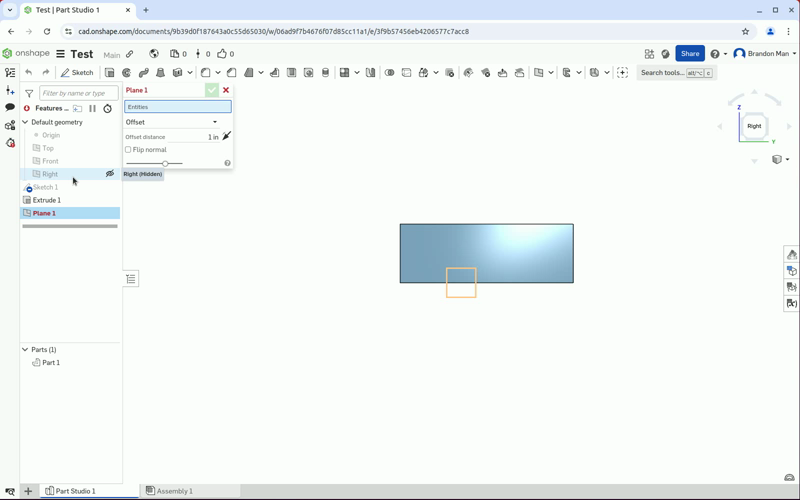
click(73, 176)
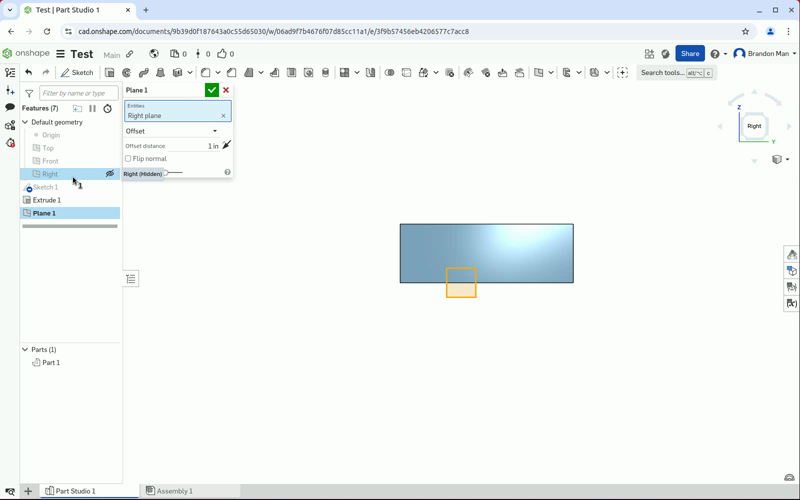
key(tab, 2)
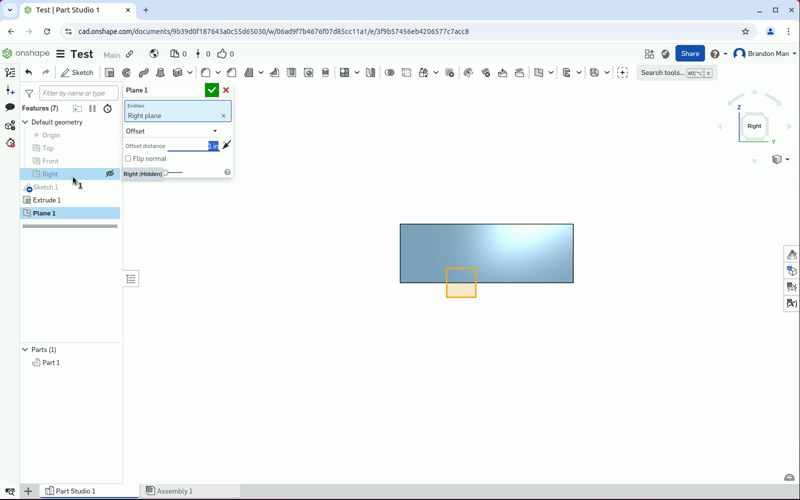
text(6.501)
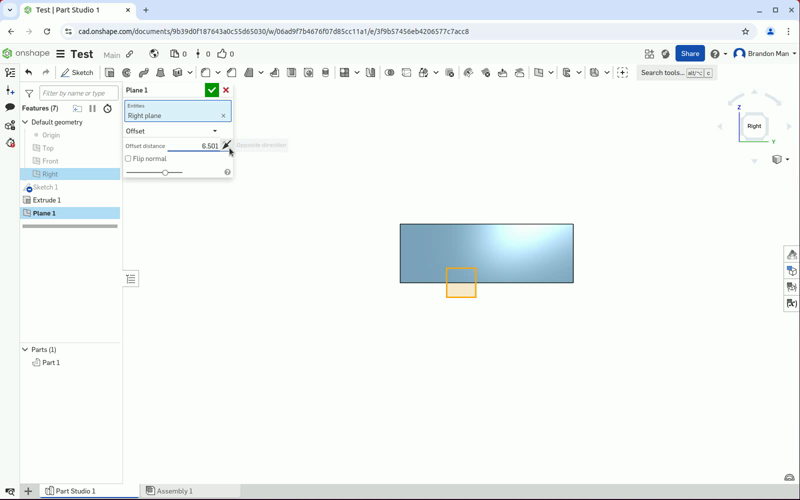
mouse_move(229, 147)
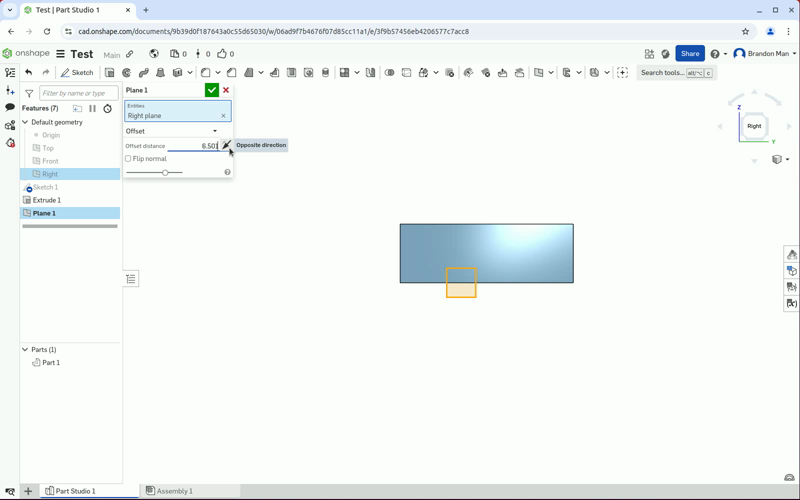
click(229, 147)
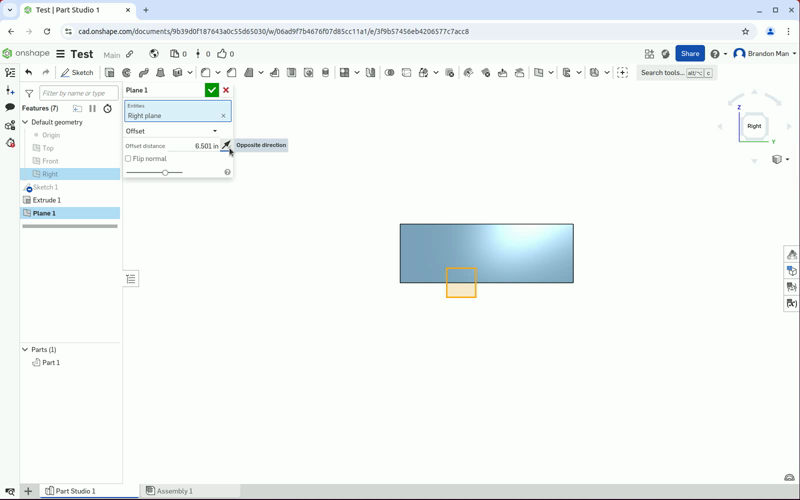
key(enter, 2)
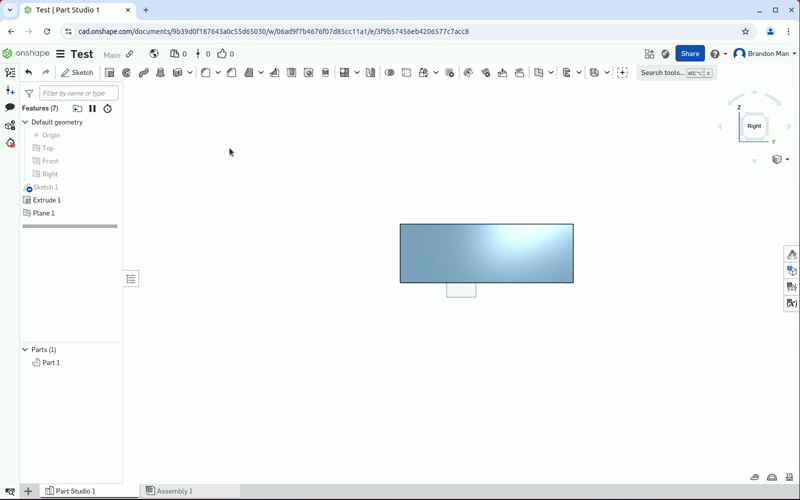
key(shift+s)
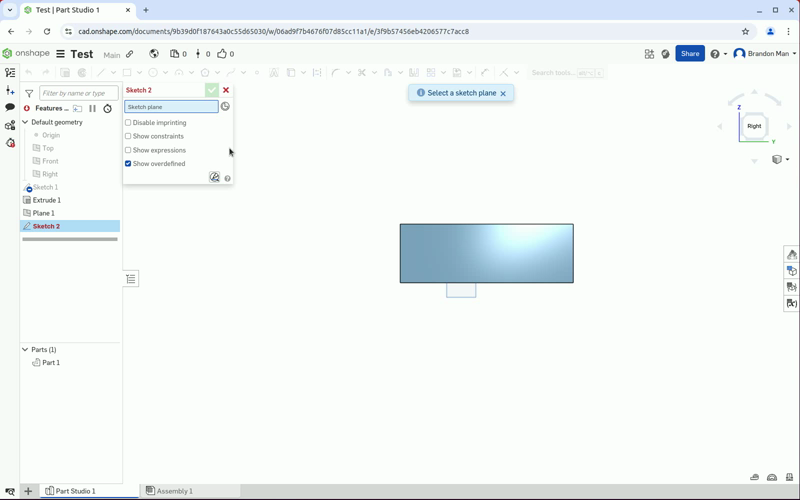
mouse_move(73, 215)
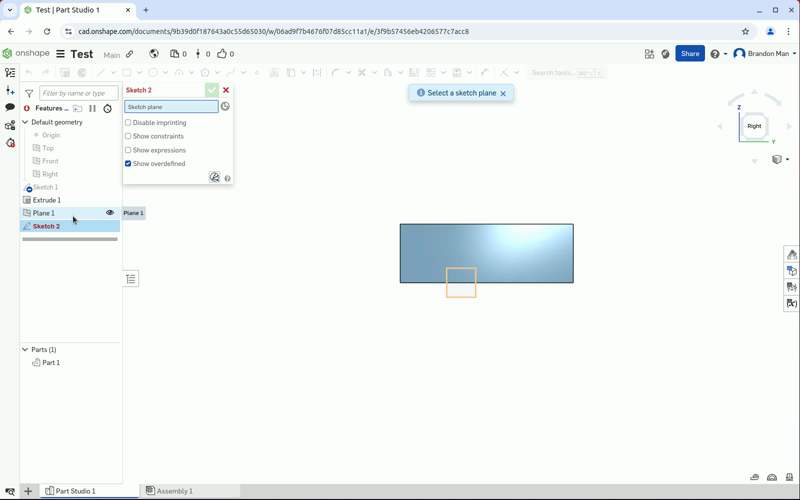
click(73, 215)
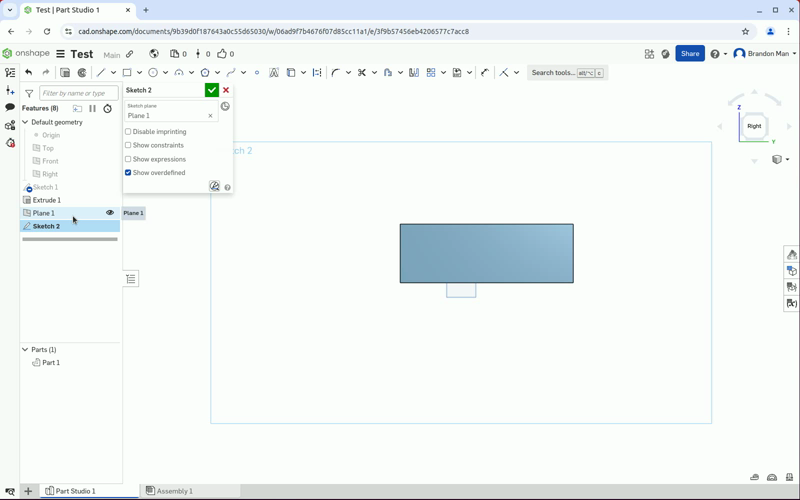
mouse_move(73, 352)
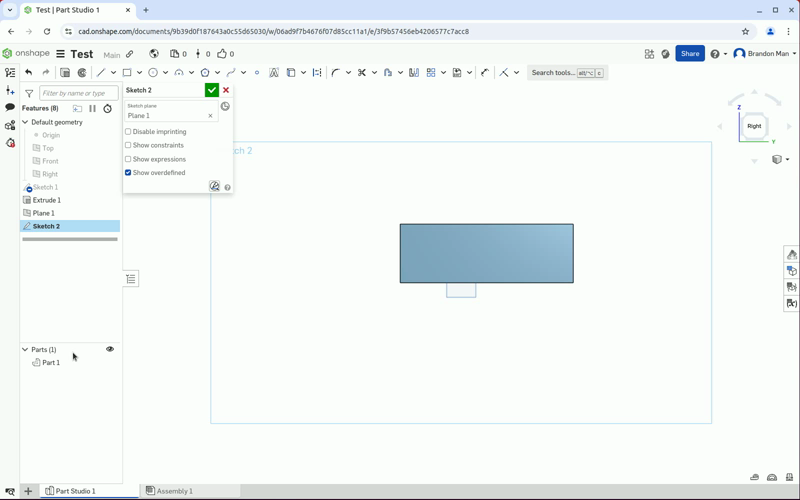
key(y)
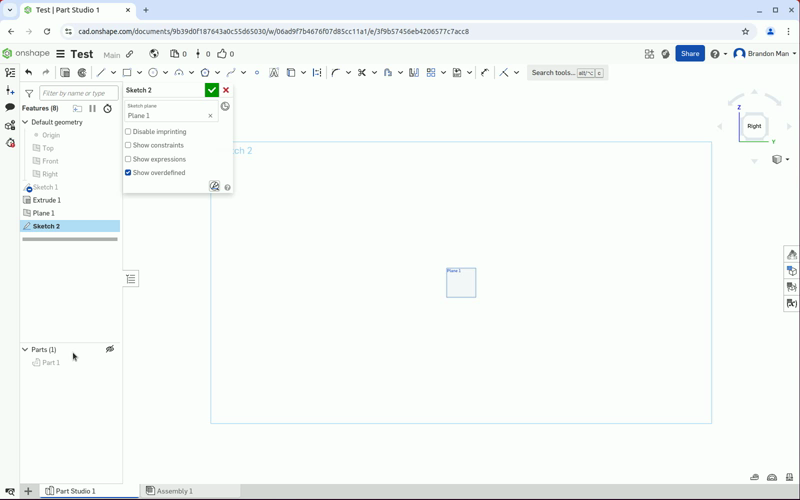
key(c)
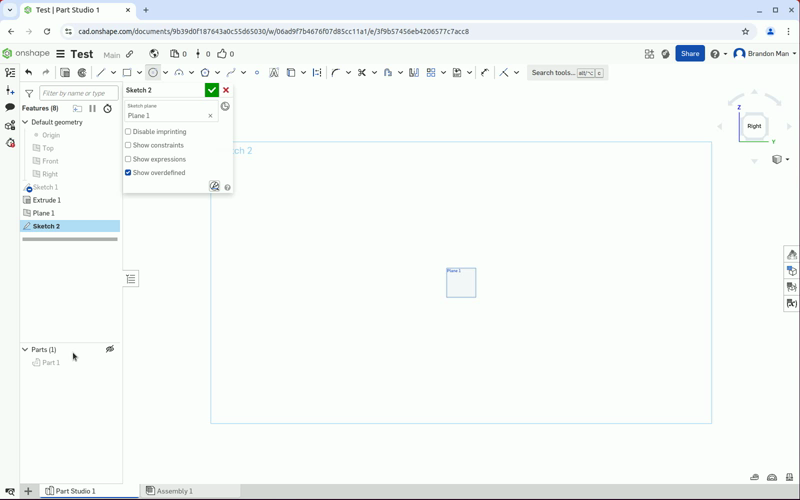
key_down(shift)
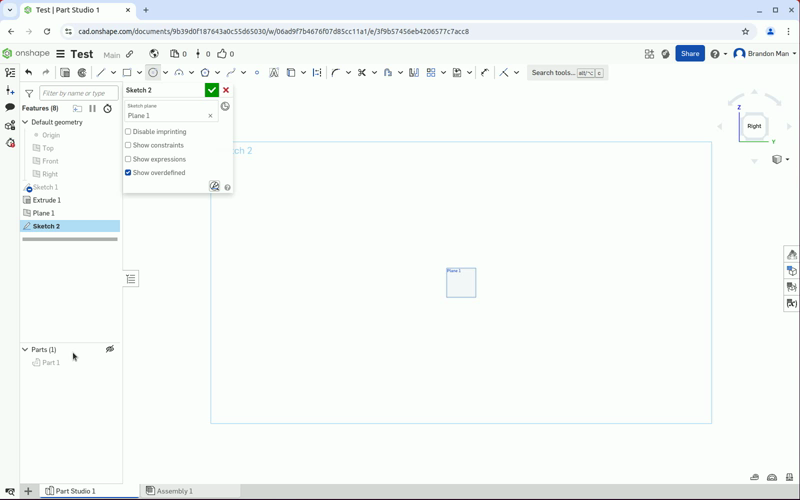
mouse_move(540, 253)
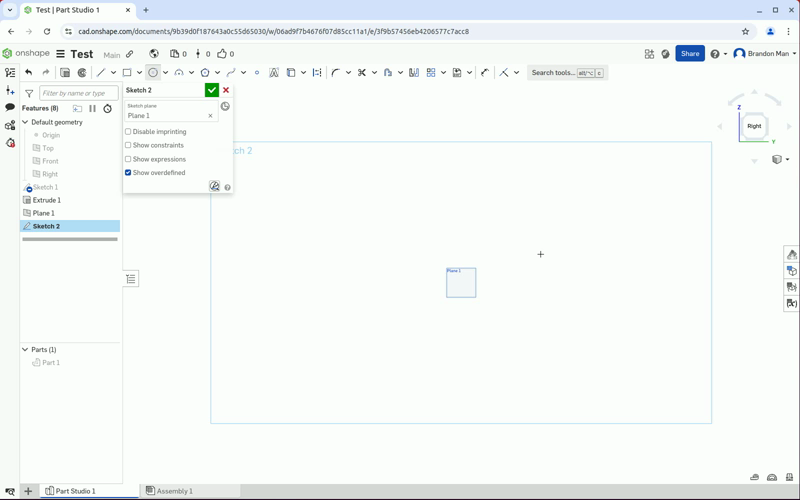
click(540, 253)
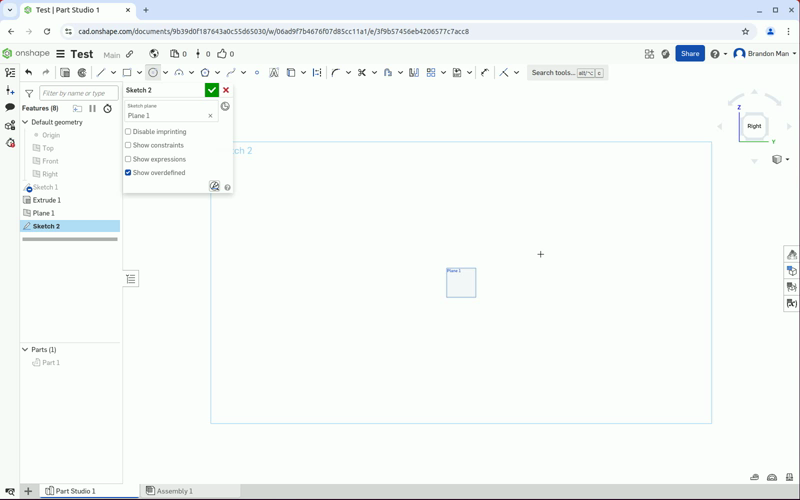
key_up(shift)
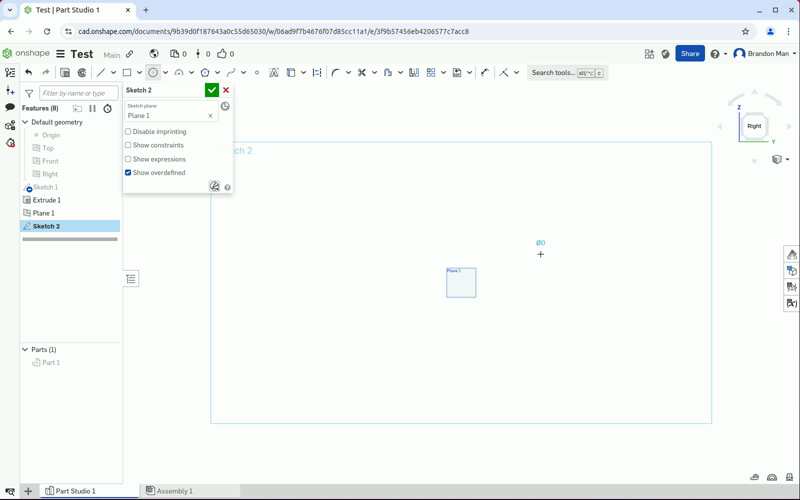
mouse_move(564, 253)
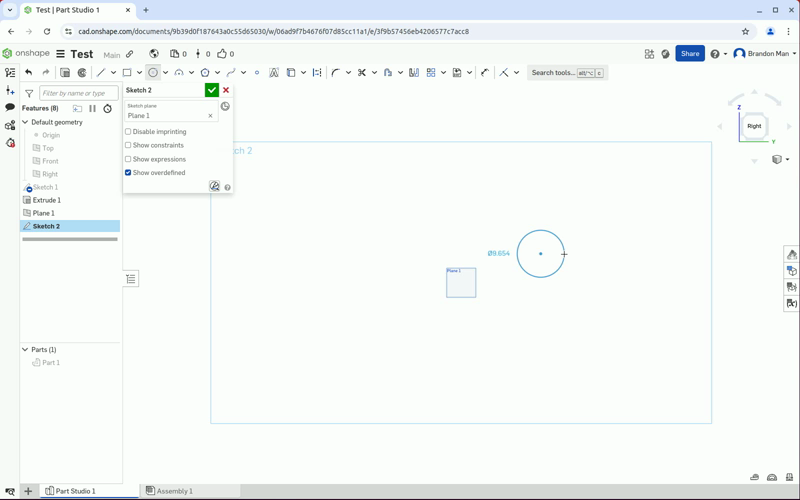
click(564, 253)
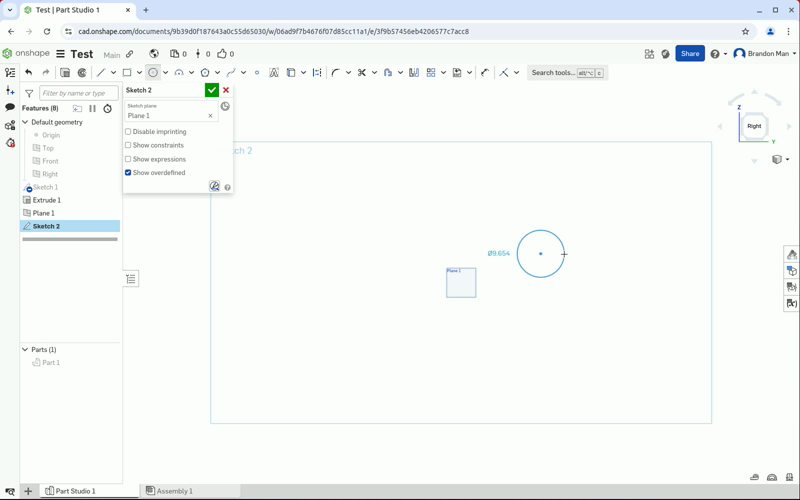
key(esc)
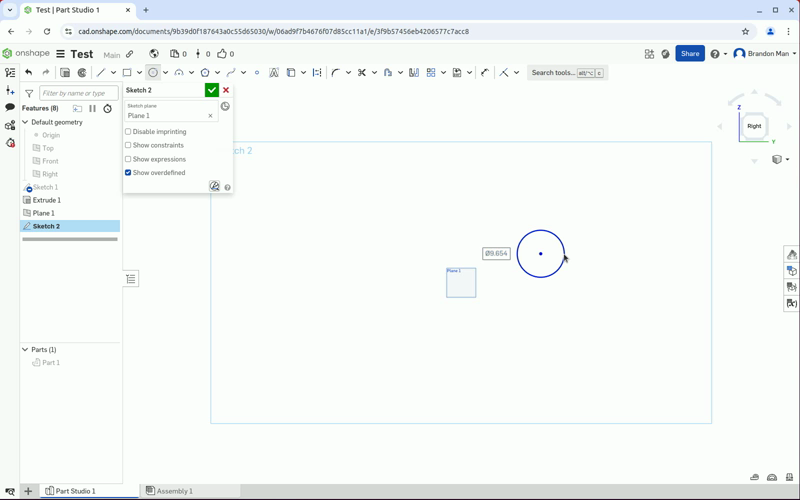
mouse_move(552, 239)
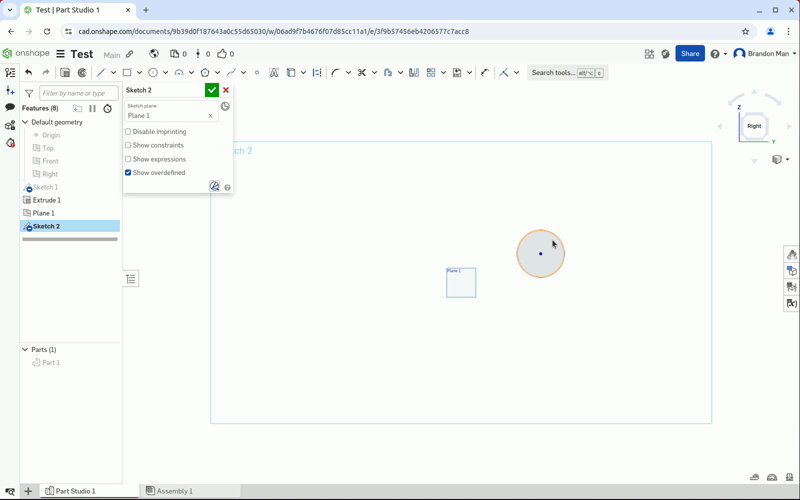
scroll(6)
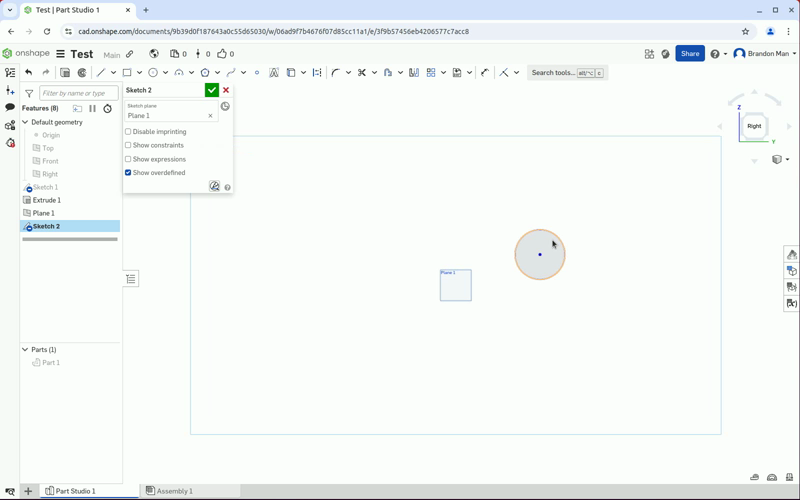
scroll(6)
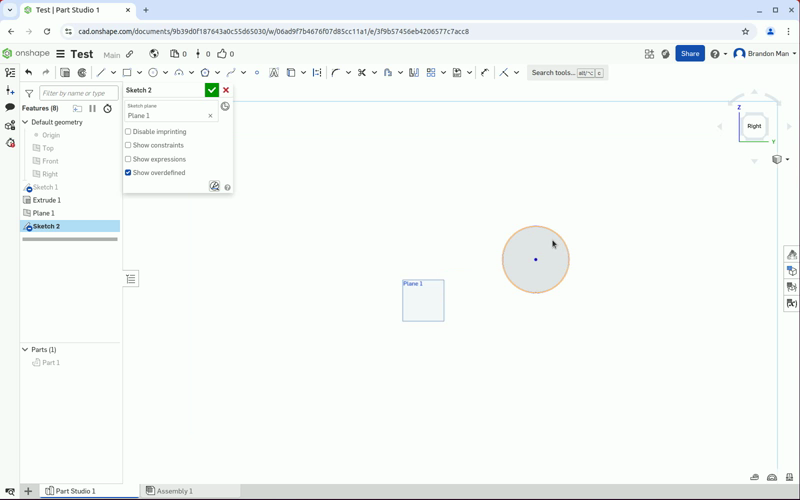
scroll(6)
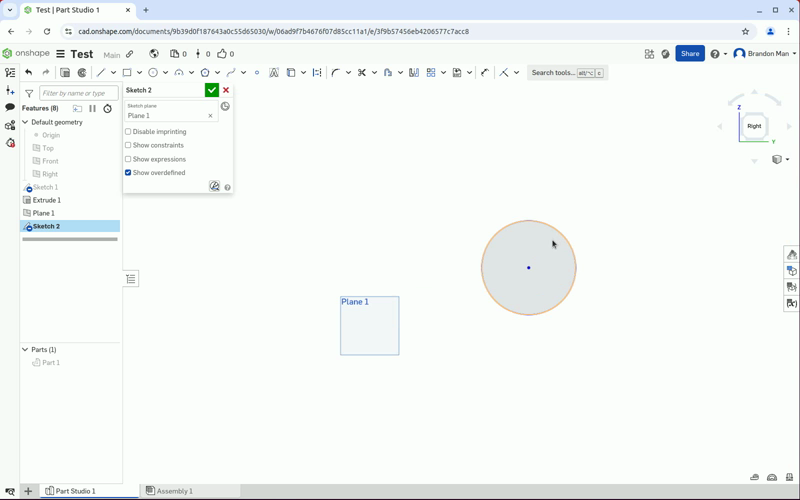
scroll(6)
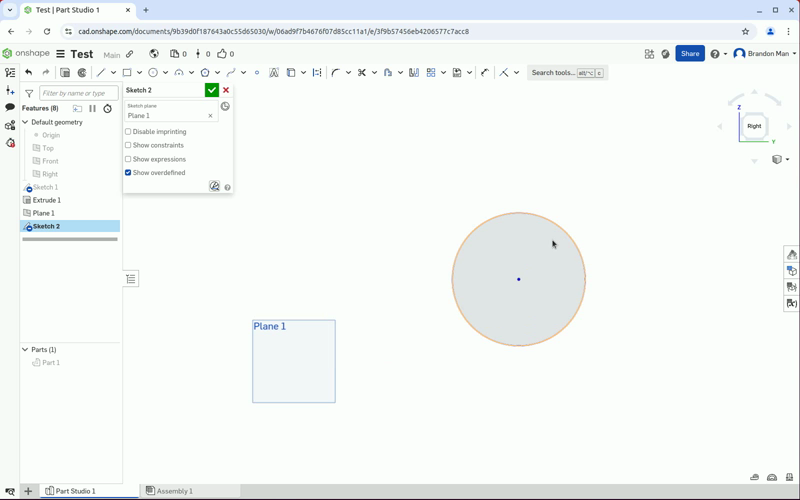
scroll(6)
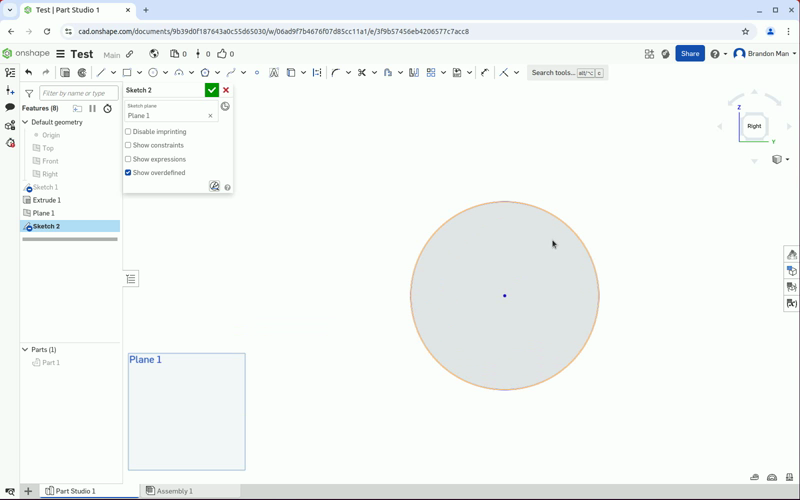
scroll(6)
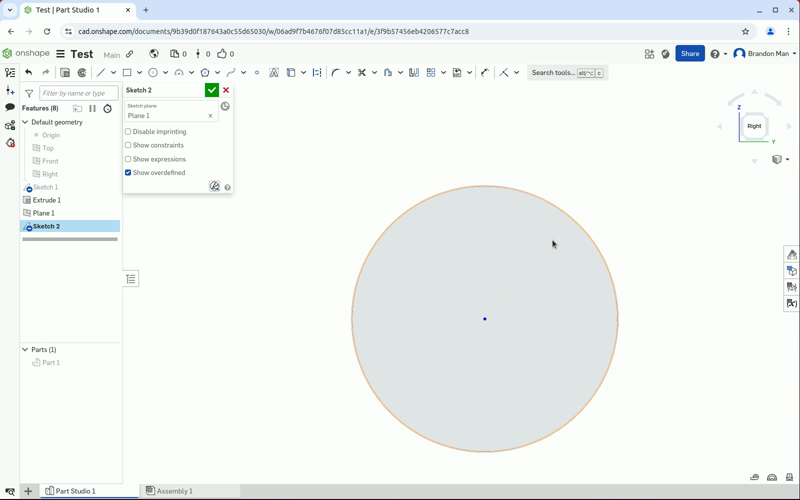
scroll(6)
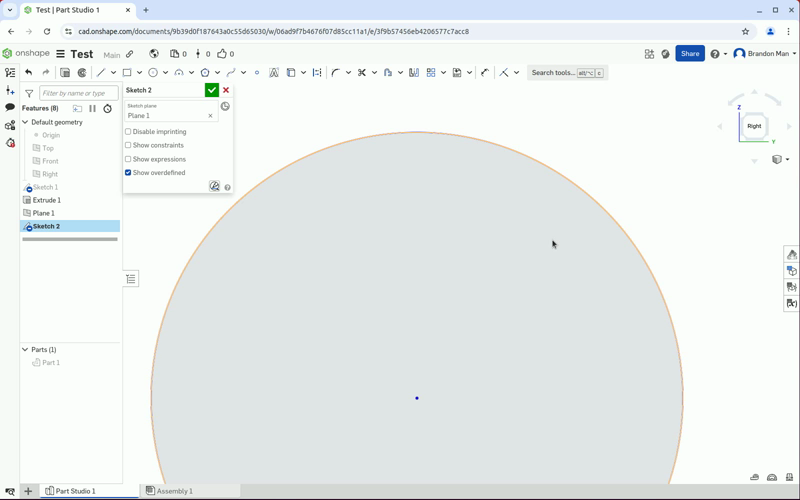
click(552, 239)
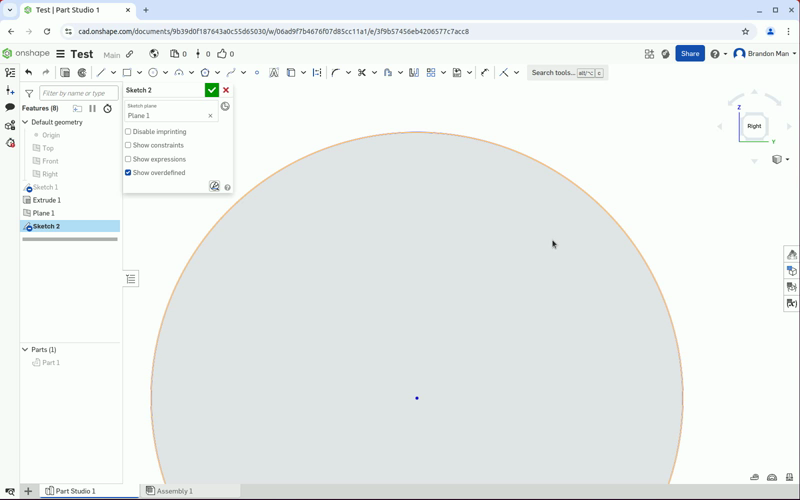
scroll(-6)
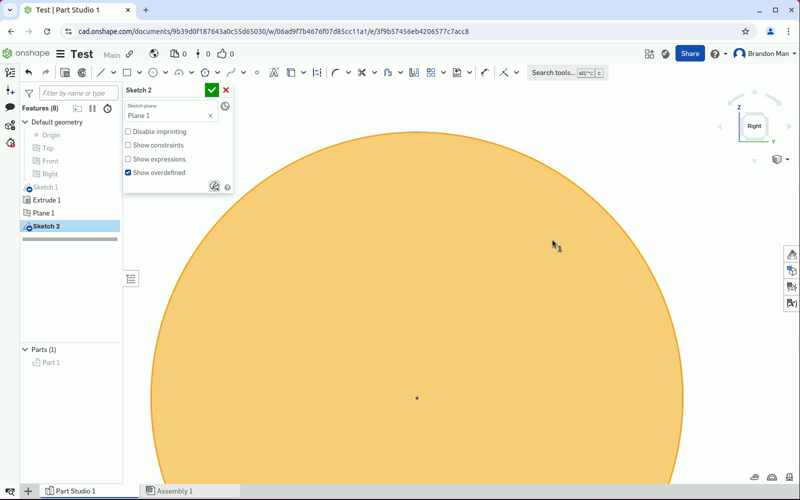
scroll(-6)
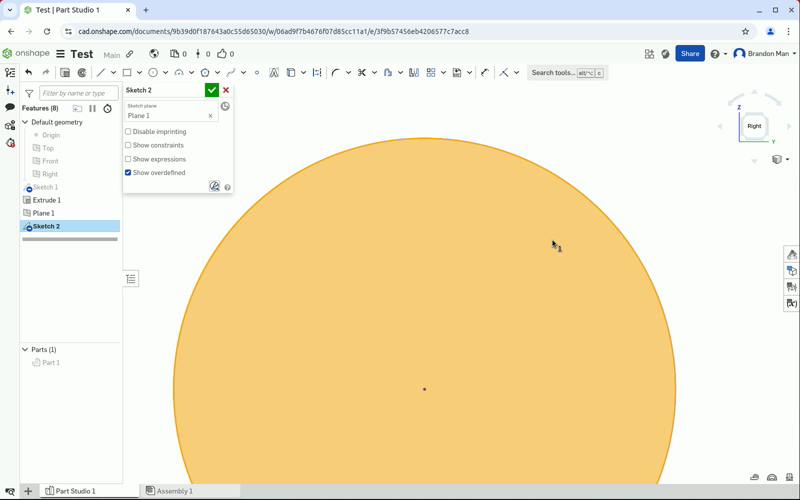
scroll(-6)
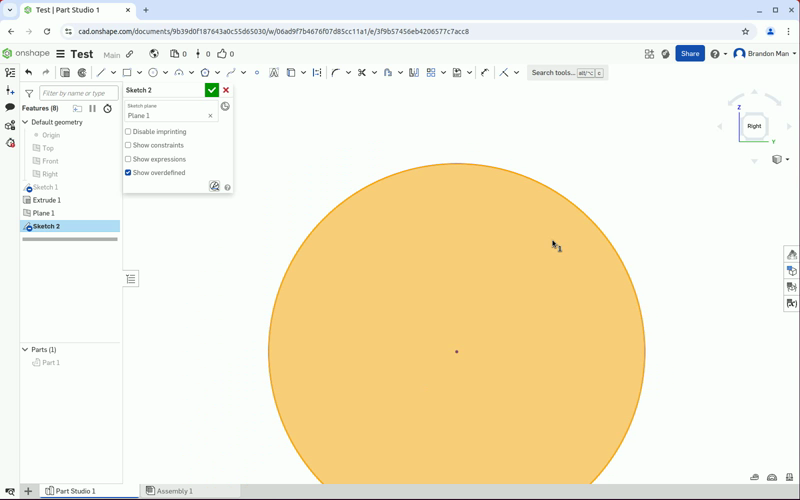
scroll(-6)
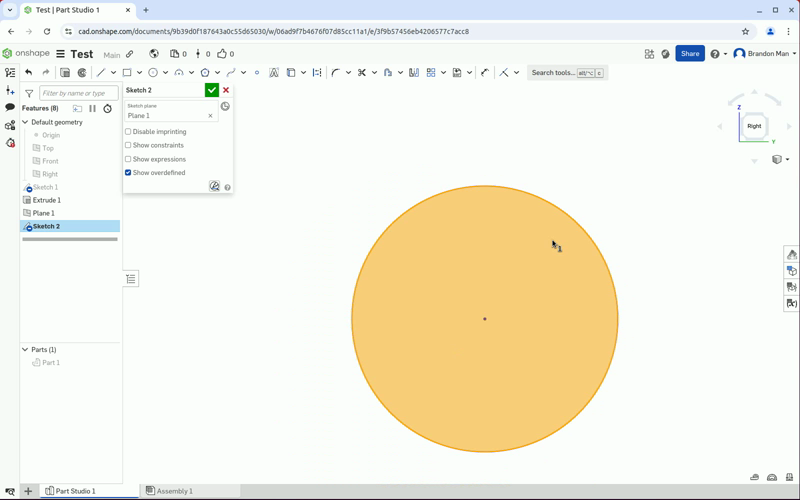
scroll(-6)
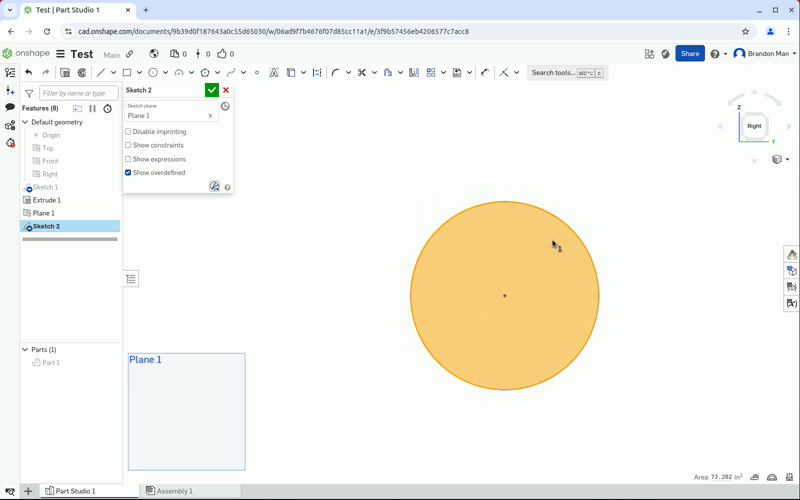
scroll(-6)
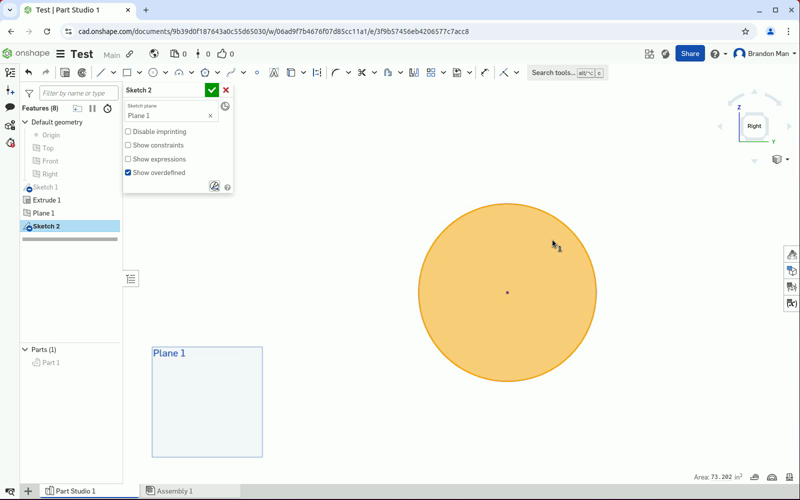
scroll(-6)
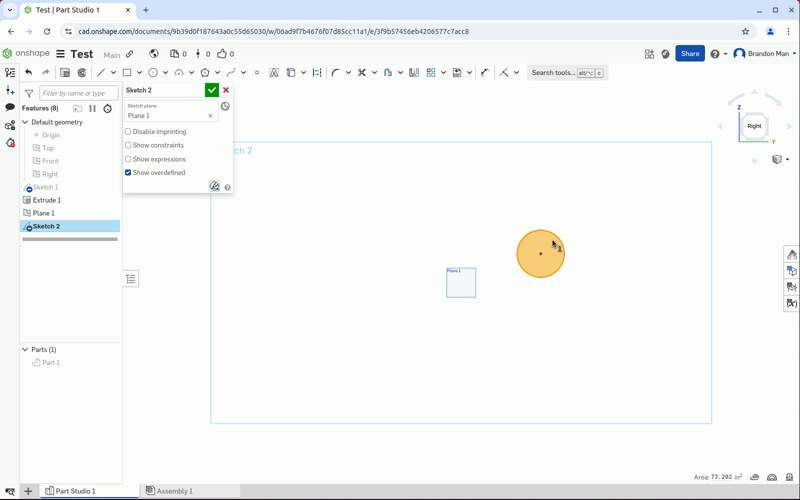
mouse_move(73, 352)
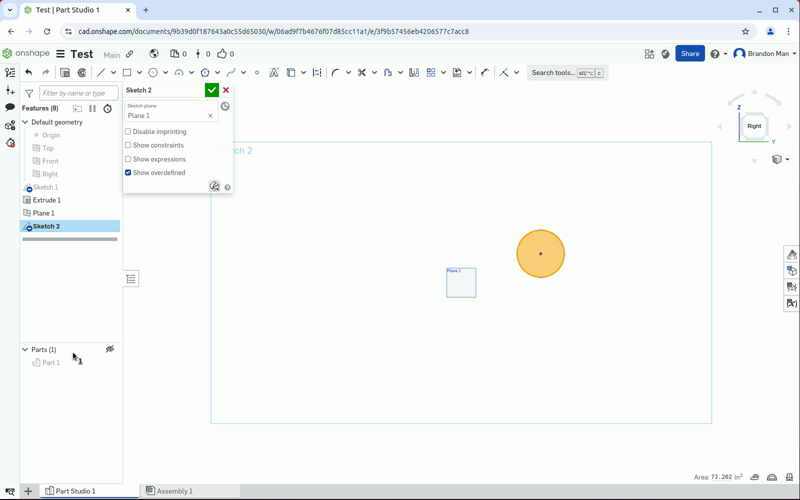
key(shift+y)
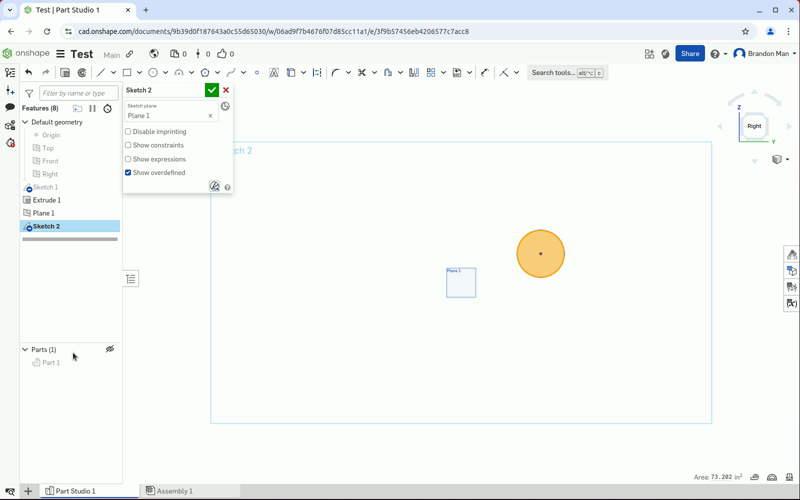
key(shift+e)
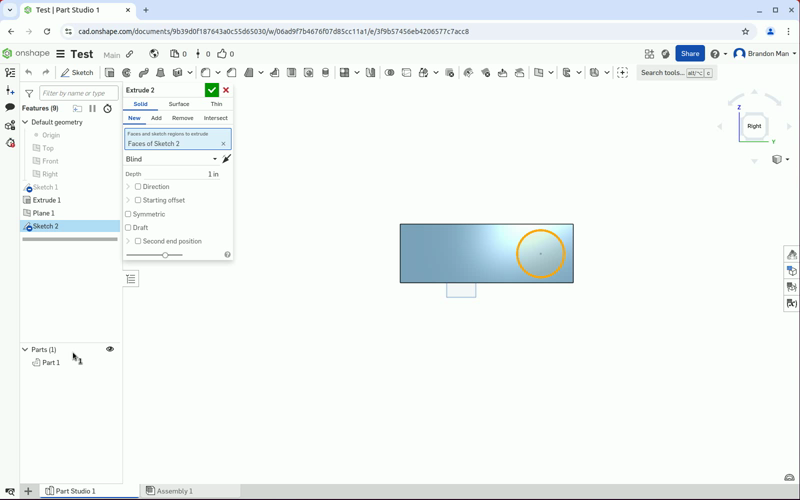
mouse_move(143, 106)
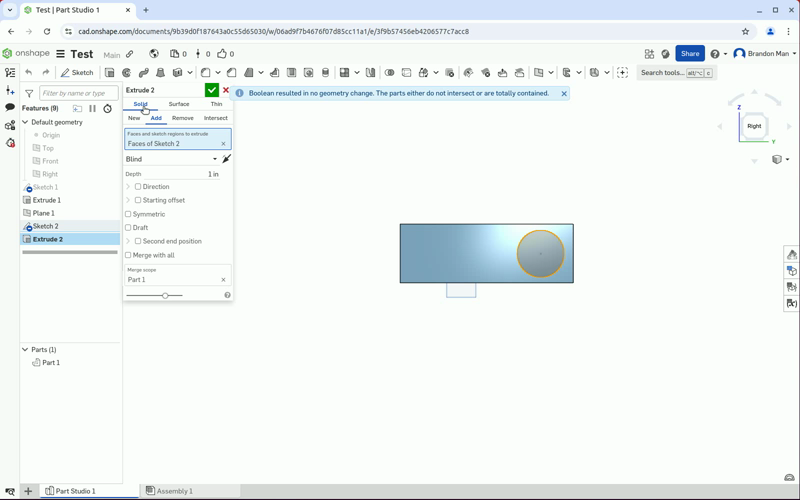
click(143, 106)
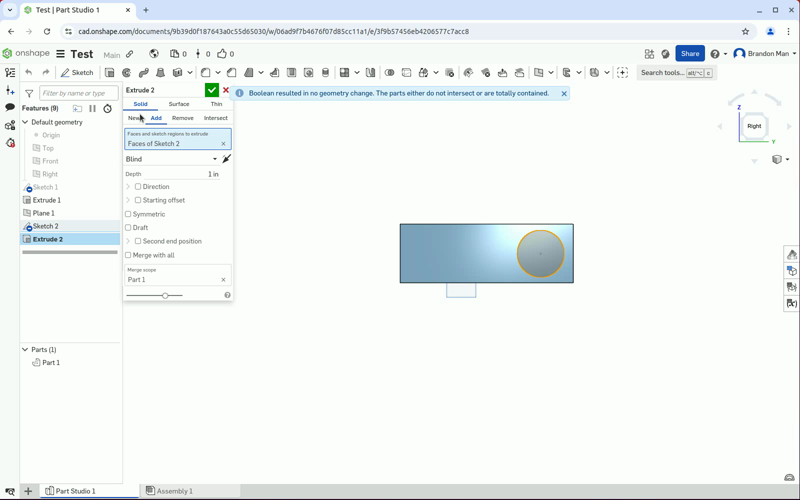
mouse_move(137, 120)
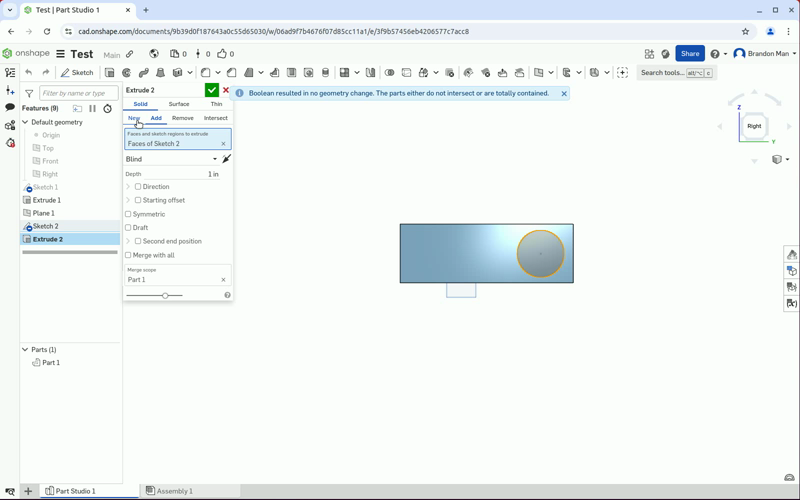
click(137, 120)
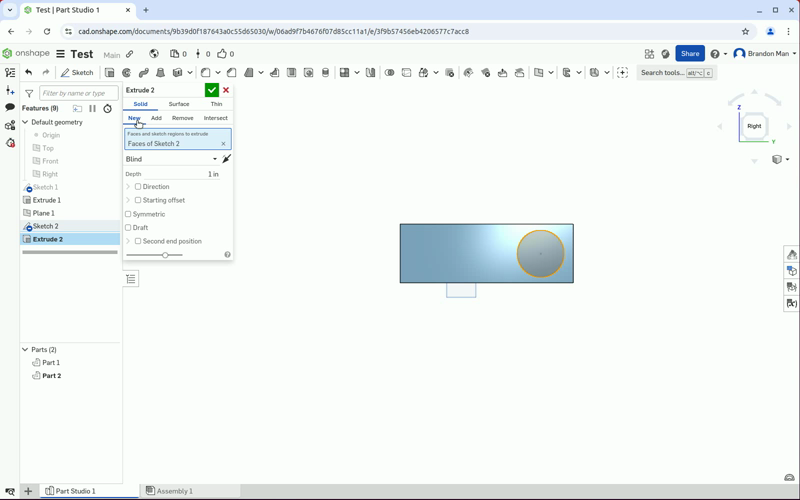
key(tab, 4)
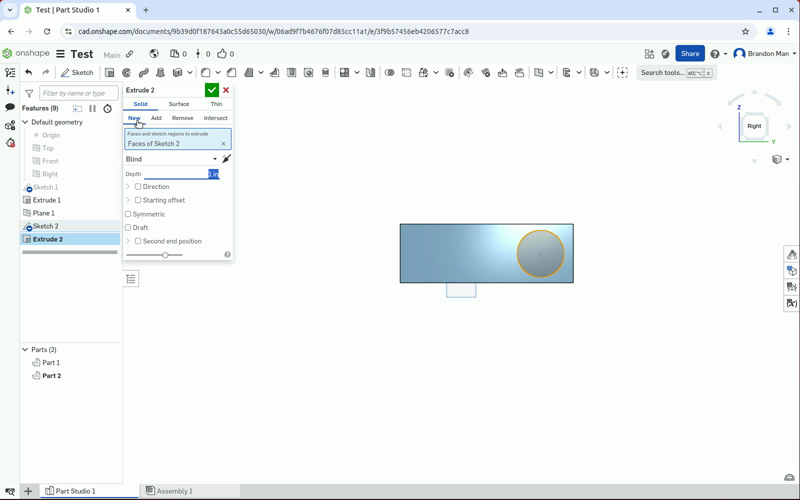
text(3.851)
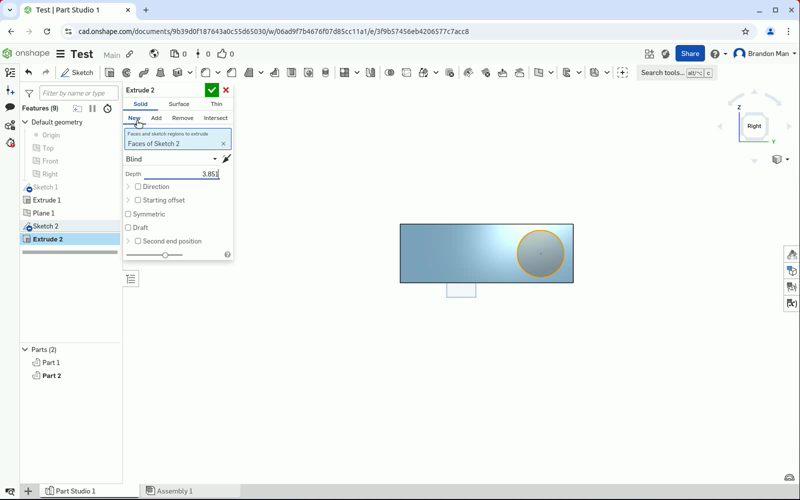
key(enter)
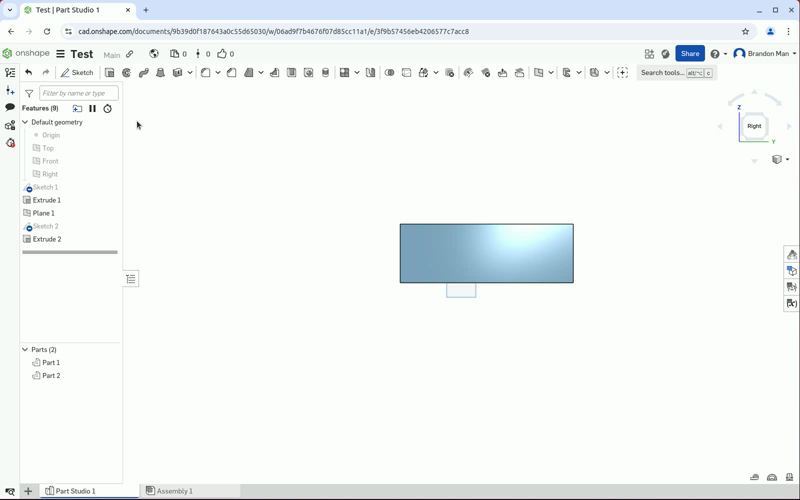
key(shift+h)
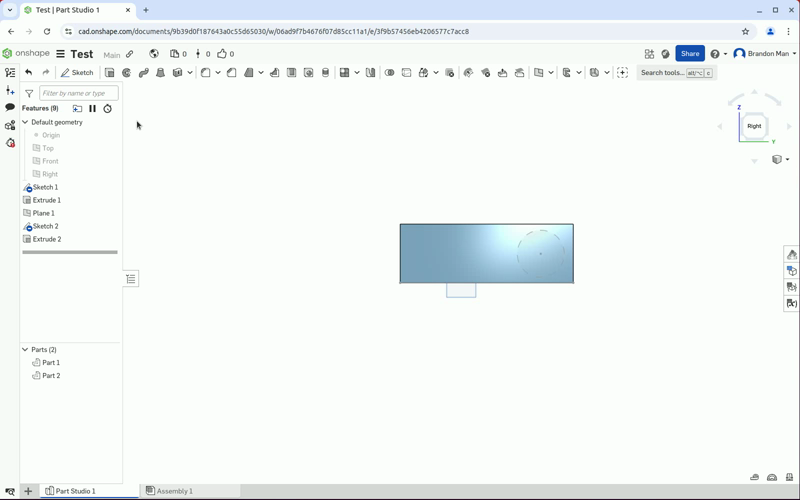
key(shift+h)
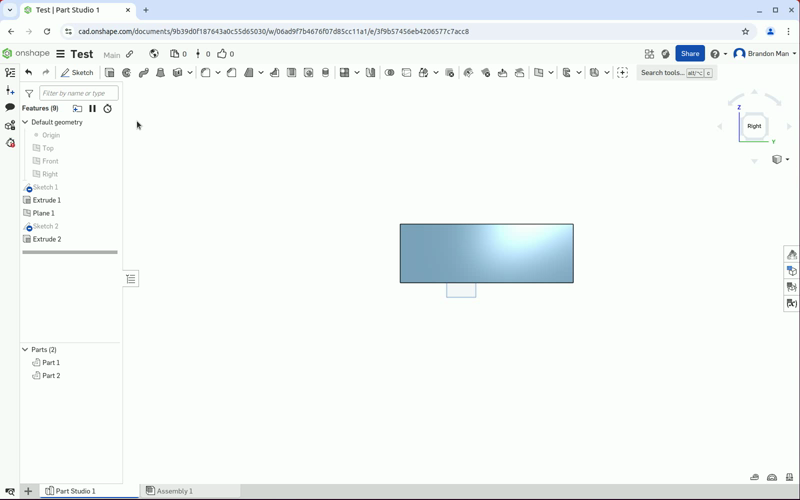
mouse_move(73, 189)
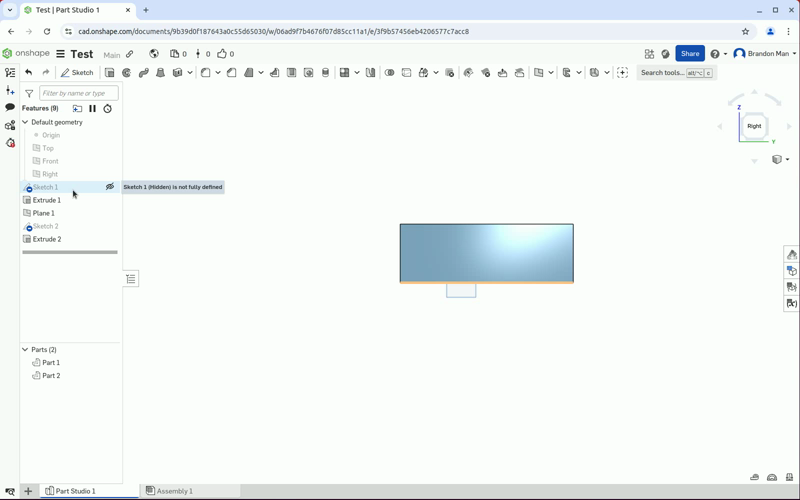
click(73, 189)
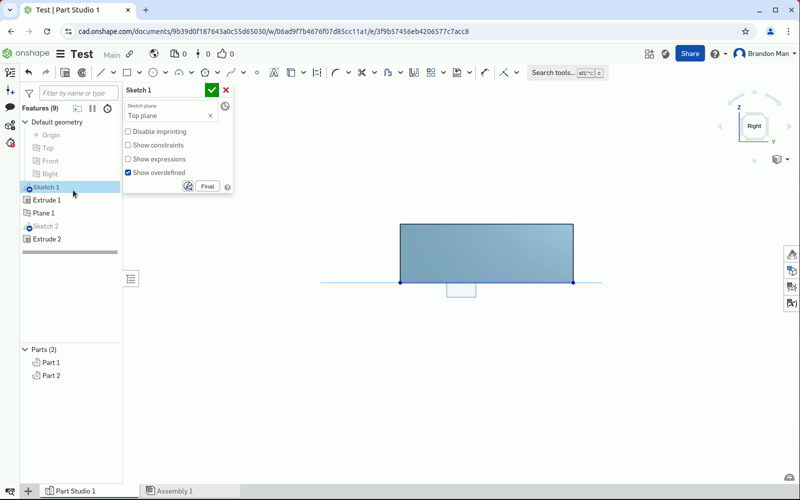
mouse_move(229, 92)
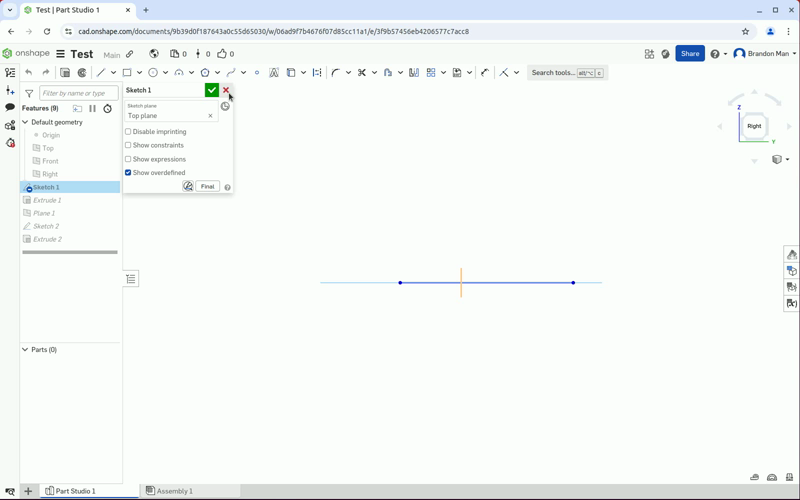
click(229, 92)
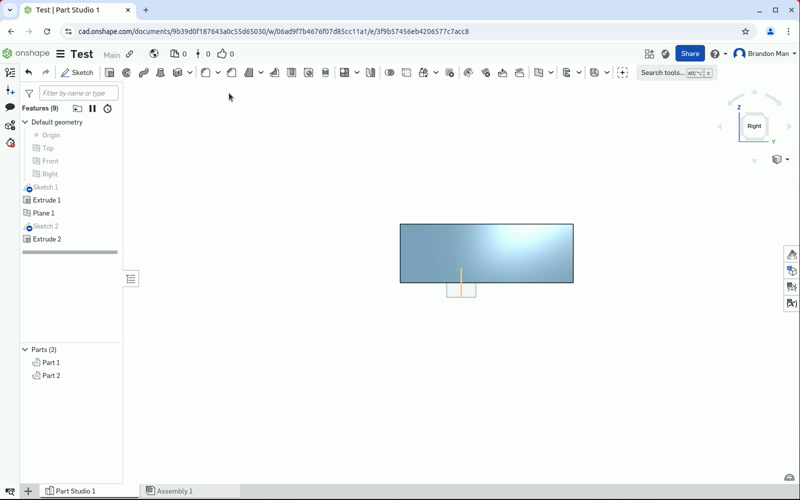
mouse_move(541, 75)
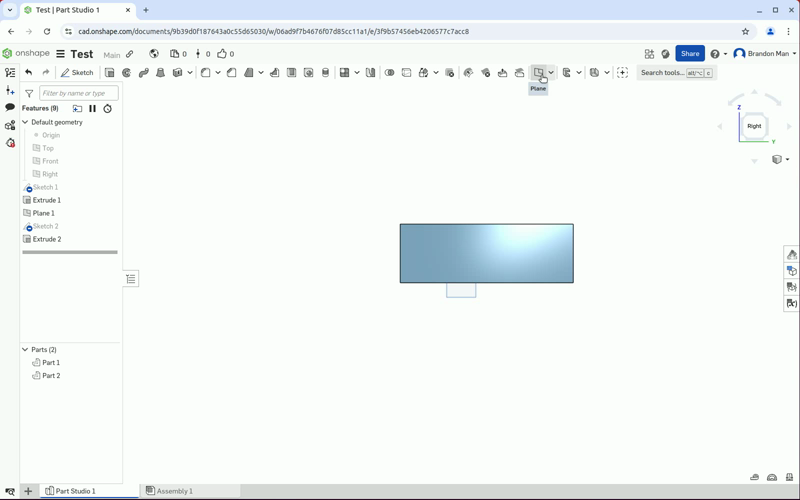
click(541, 75)
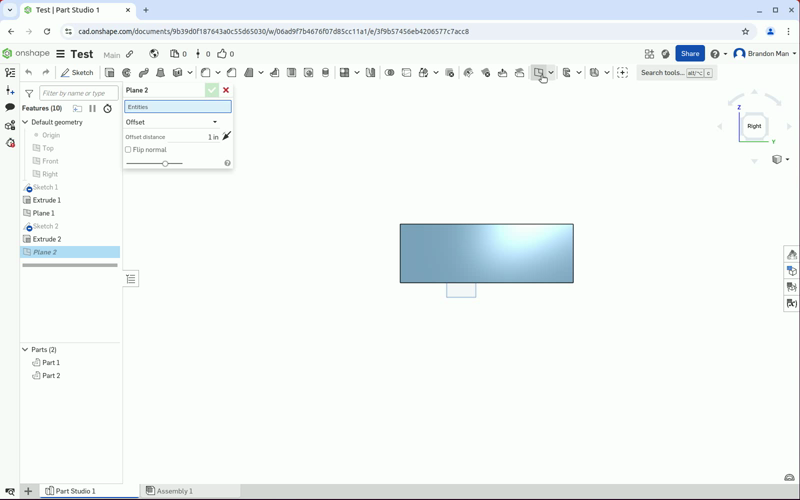
mouse_move(73, 176)
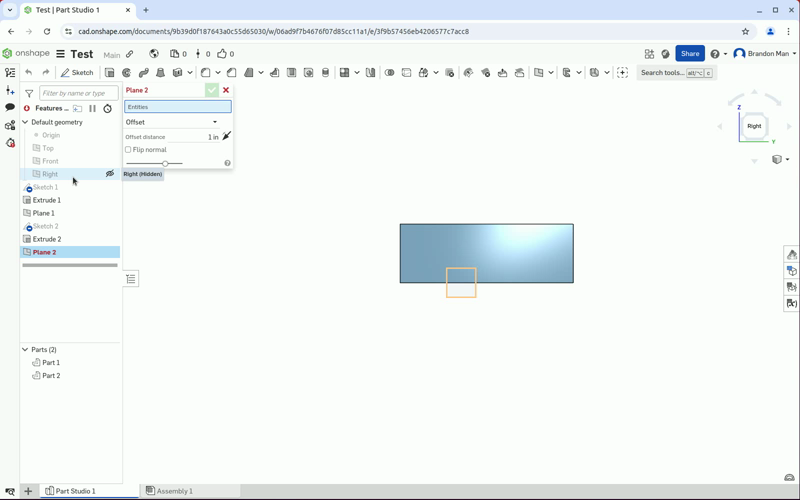
click(73, 176)
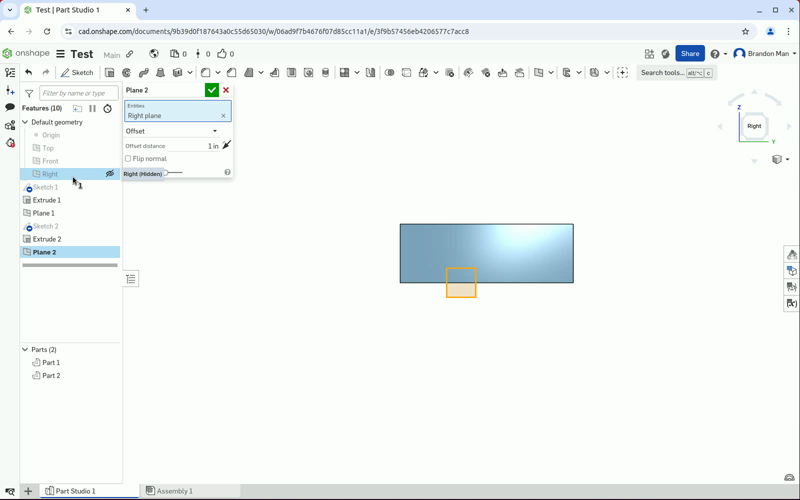
key(tab, 2)
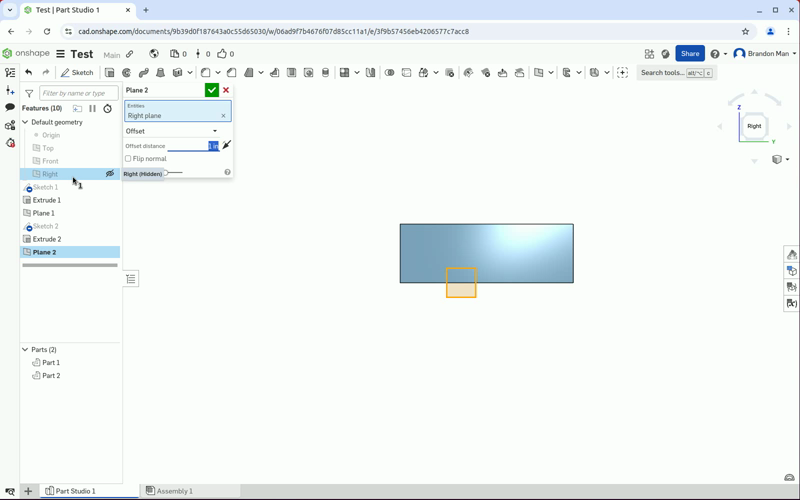
text(10.352)
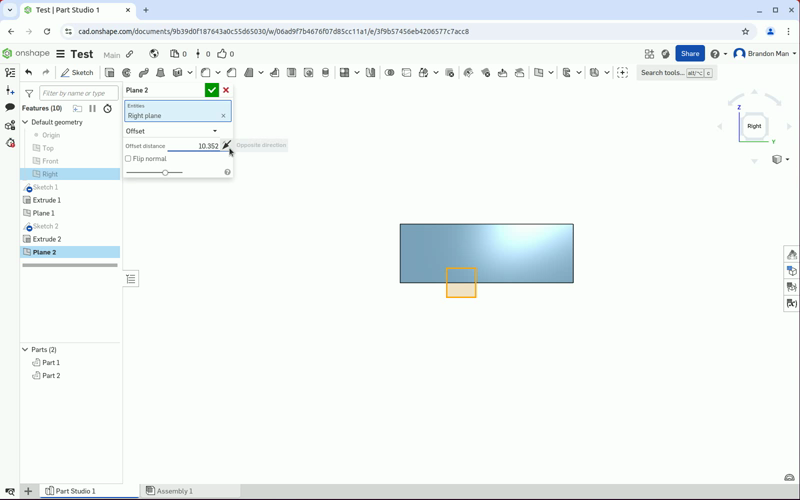
mouse_move(229, 147)
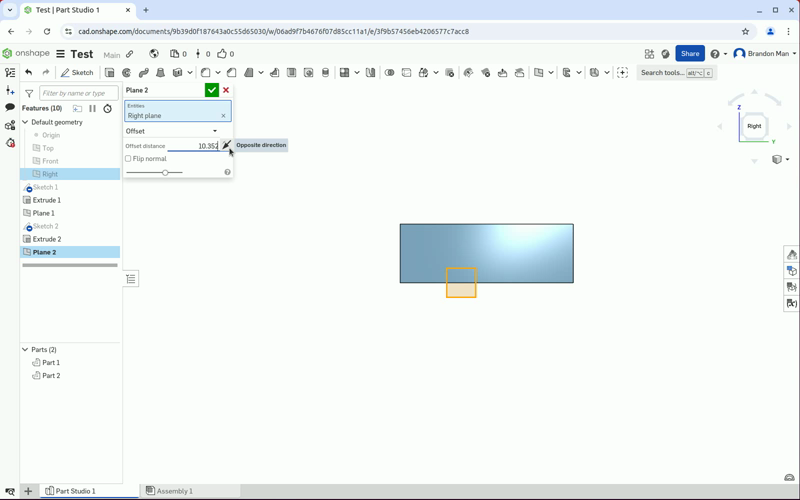
click(229, 147)
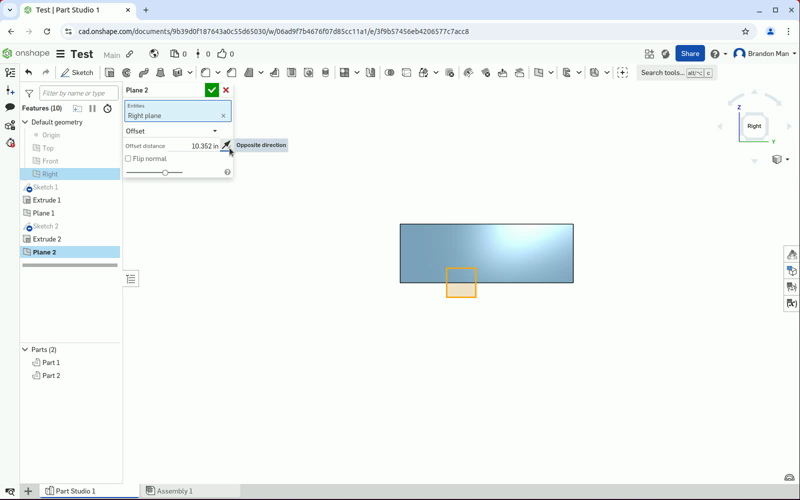
key(enter, 2)
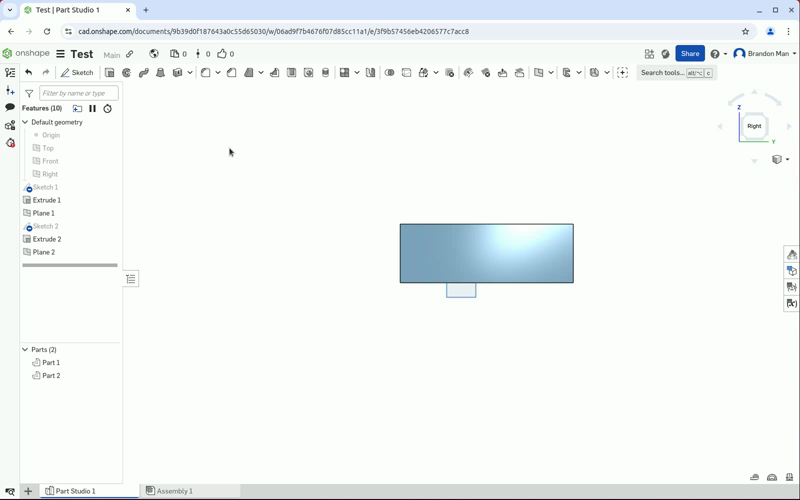
key(shift+s)
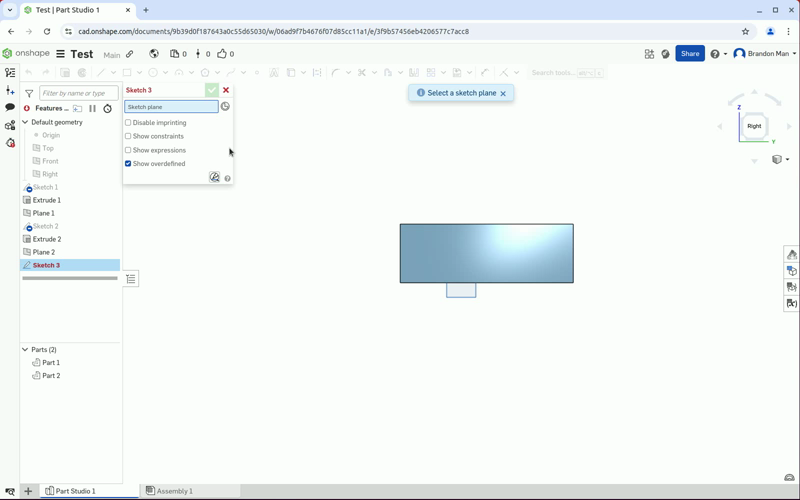
mouse_move(73, 254)
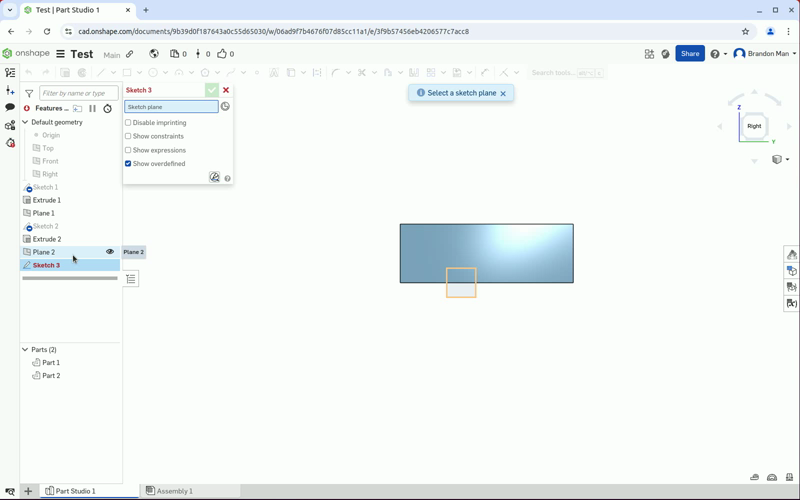
click(73, 254)
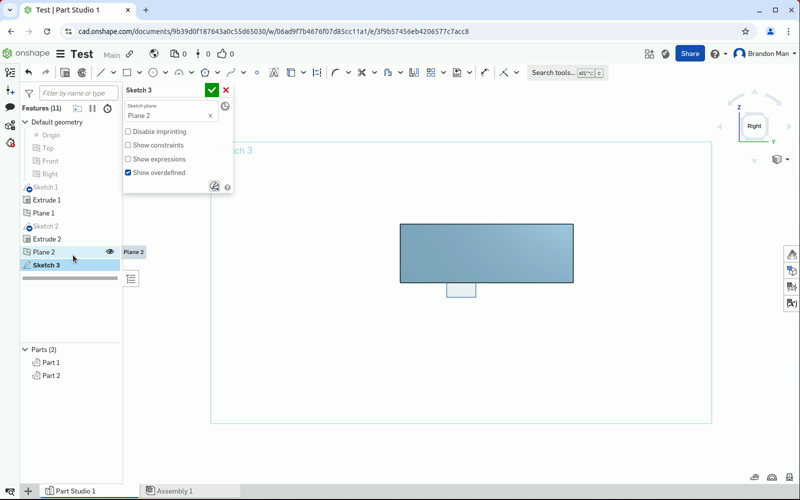
mouse_move(73, 352)
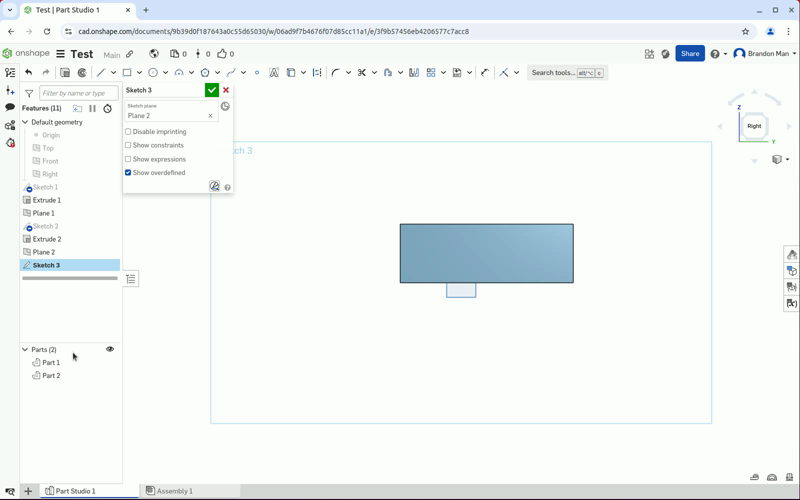
key(y)
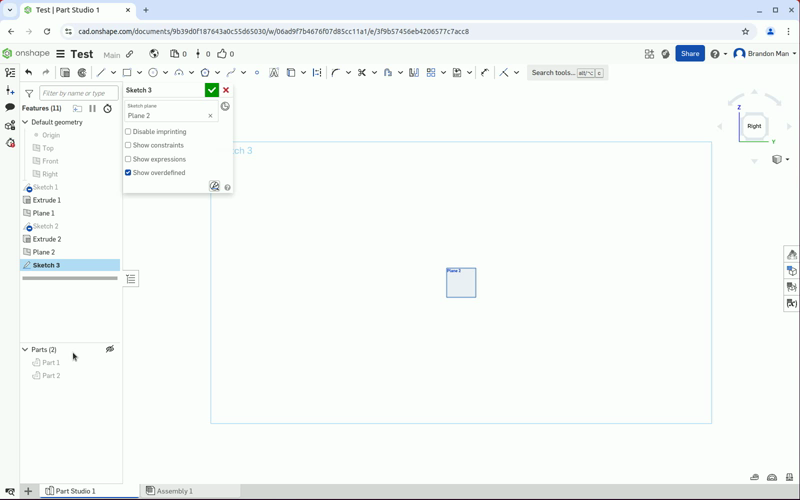
key(c)
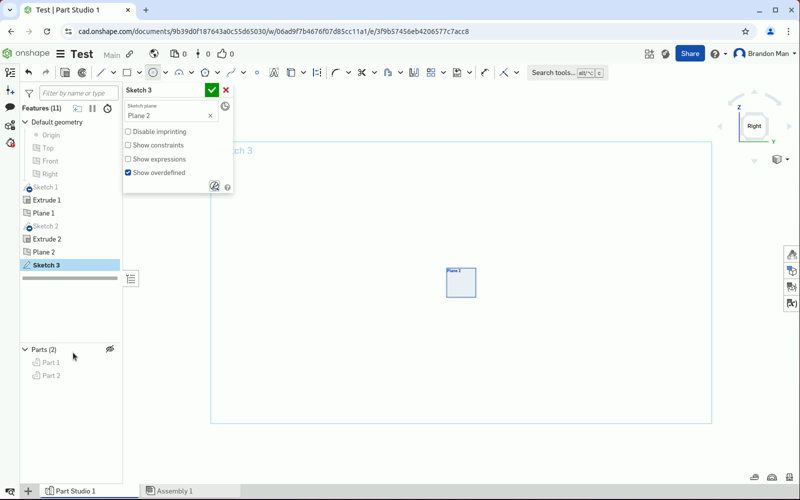
key_down(shift)
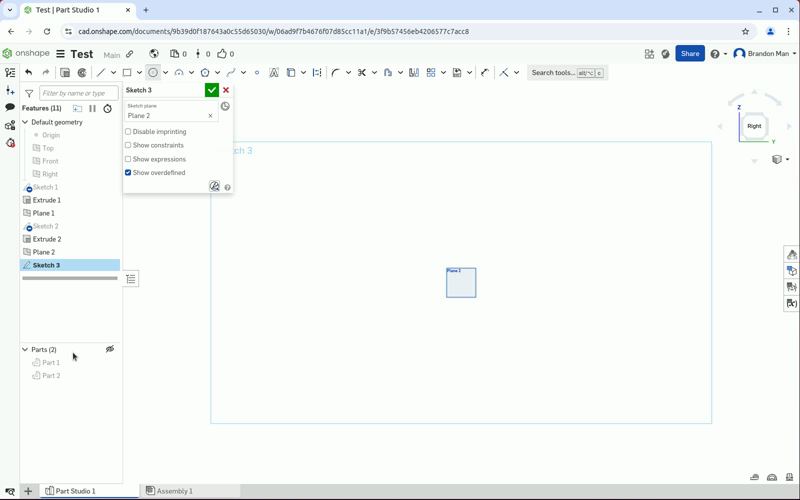
mouse_move(433, 253)
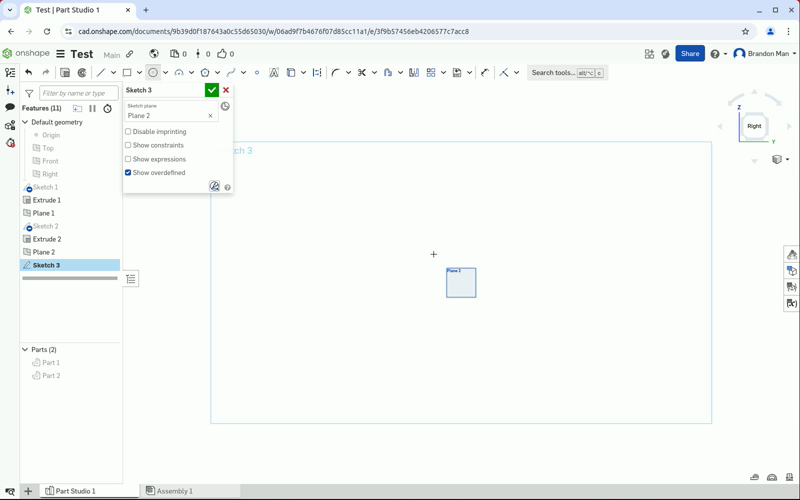
click(433, 253)
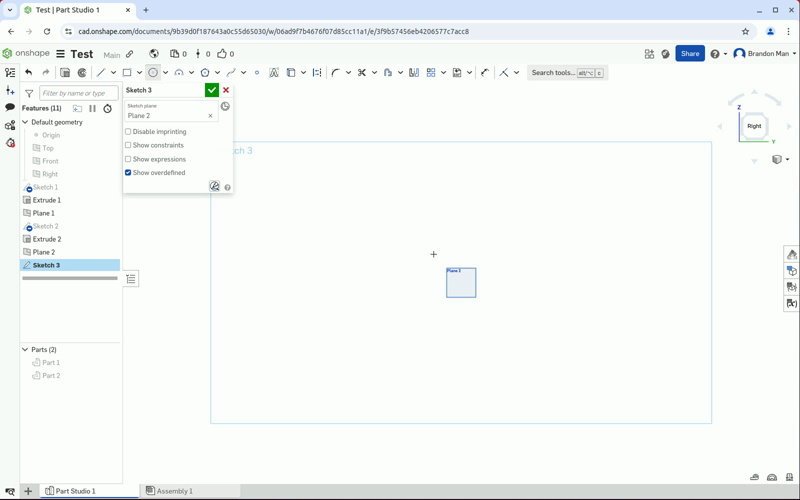
key_up(shift)
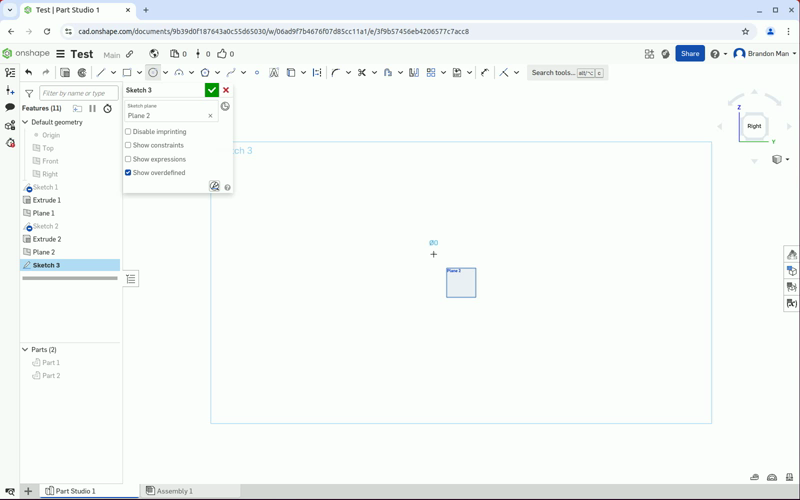
mouse_move(484, 253)
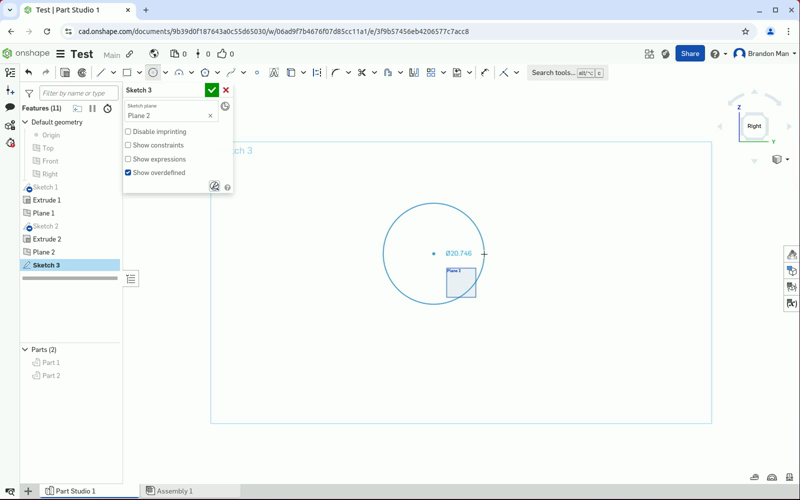
click(484, 253)
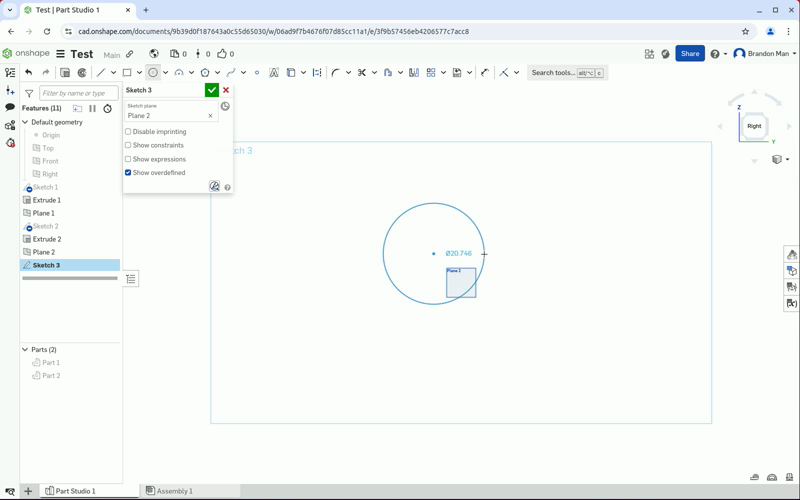
key(esc)
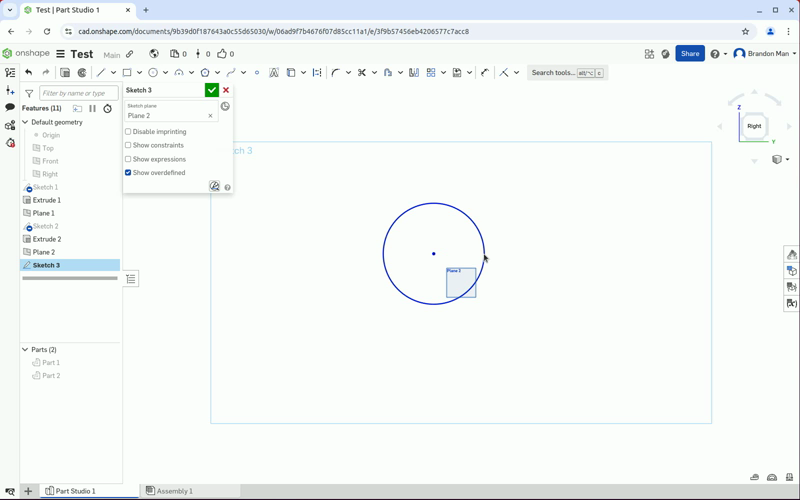
key(c)
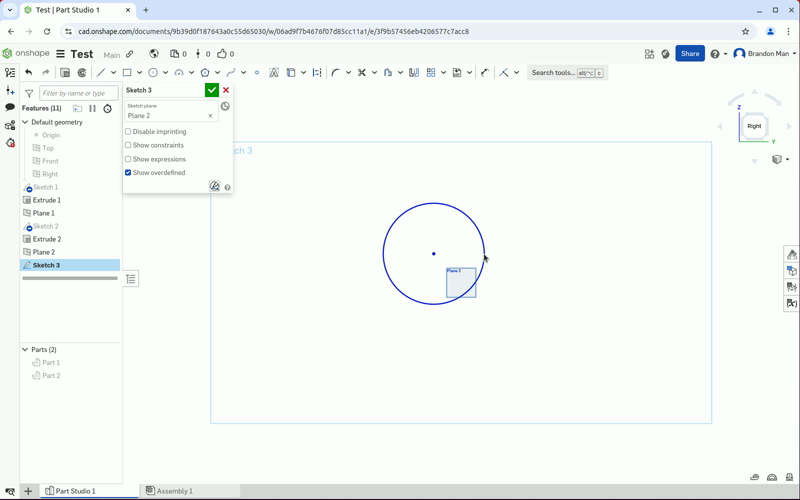
key_down(shift)
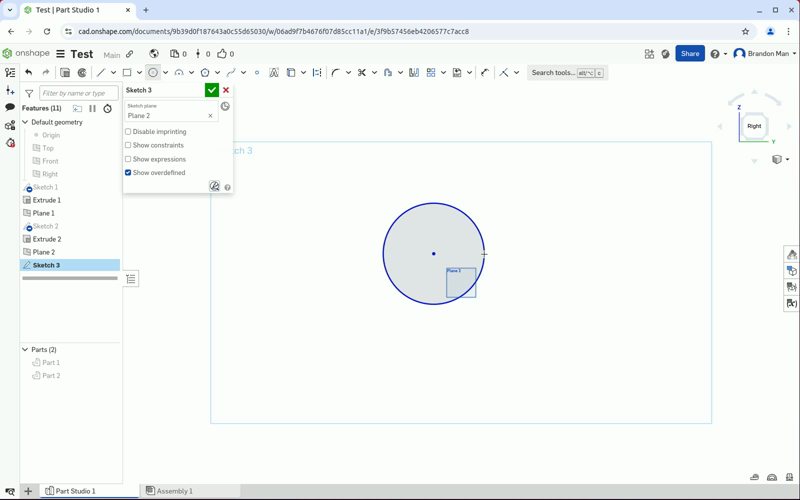
mouse_move(433, 253)
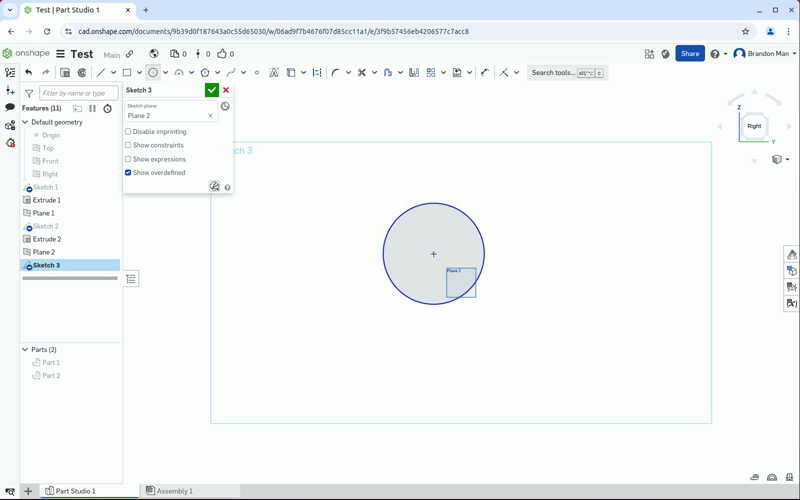
click(433, 253)
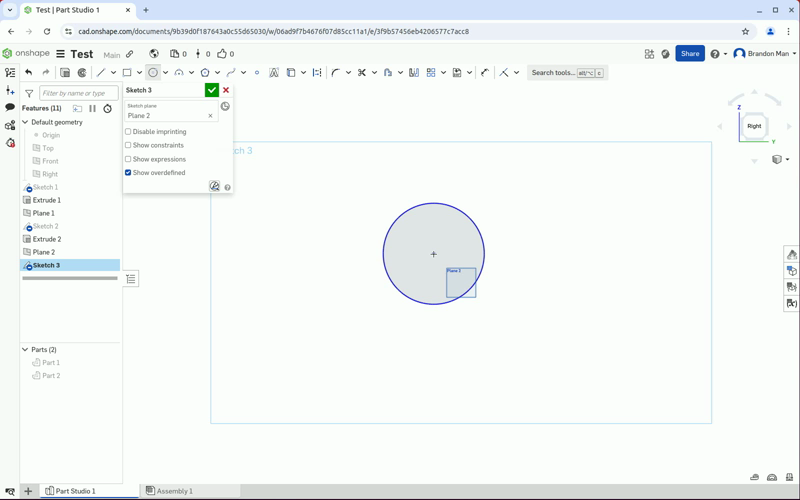
key_up(shift)
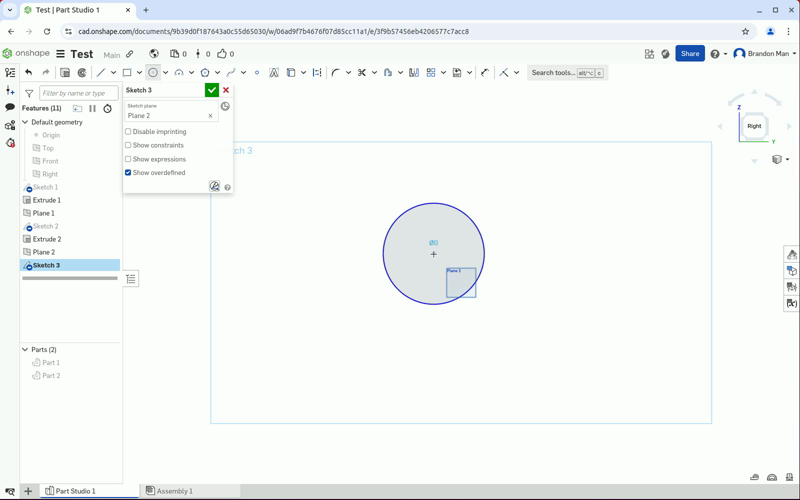
mouse_move(456, 253)
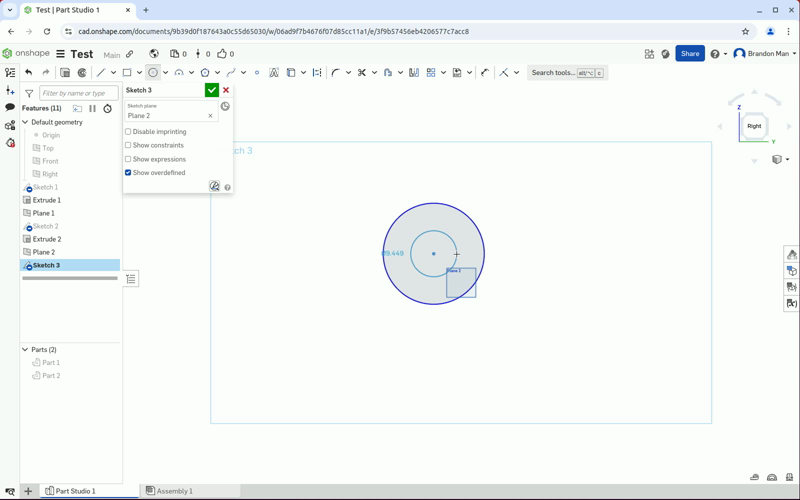
click(456, 253)
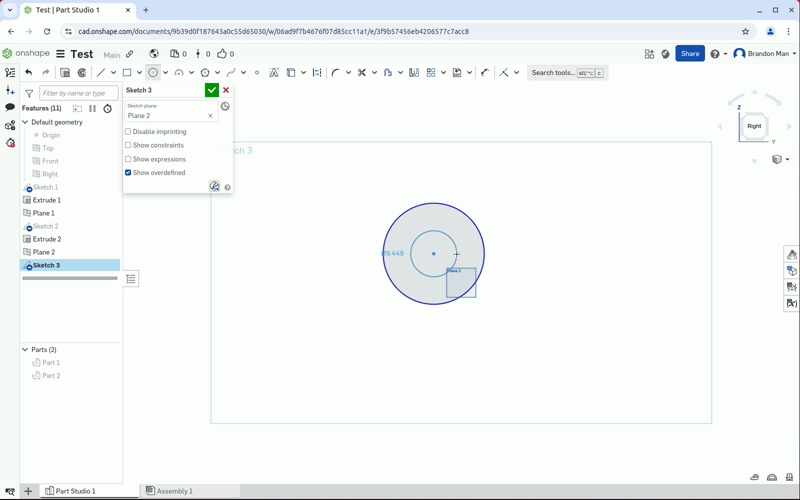
key(esc)
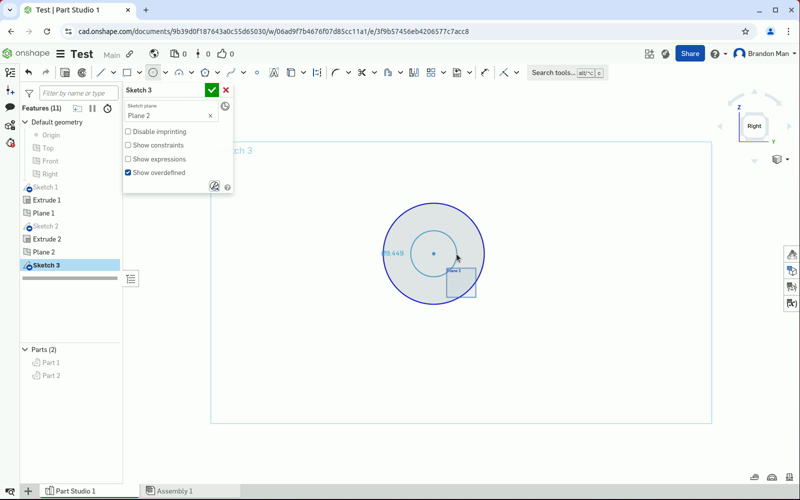
mouse_move(463, 233)
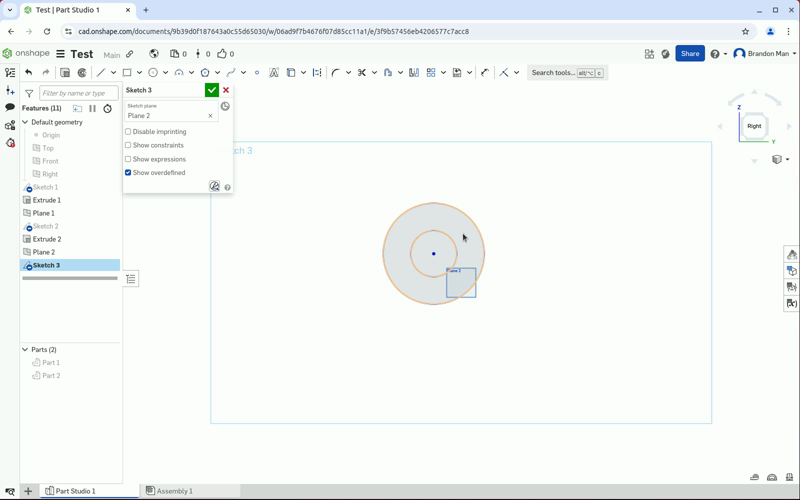
click(463, 233)
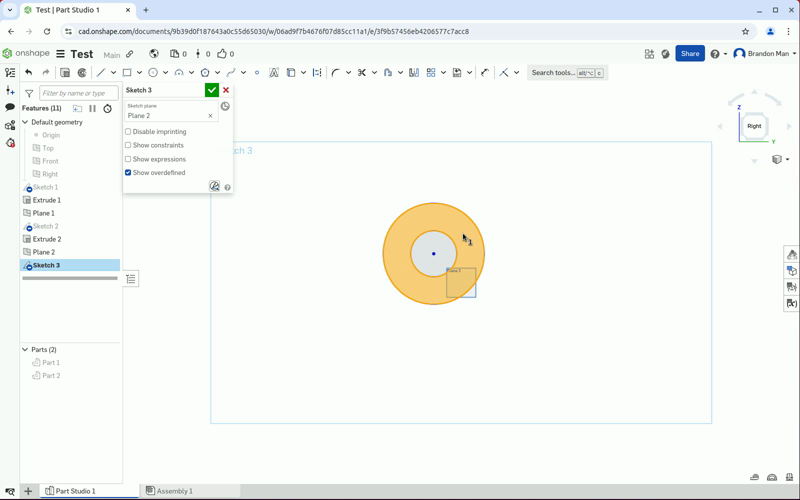
mouse_move(73, 352)
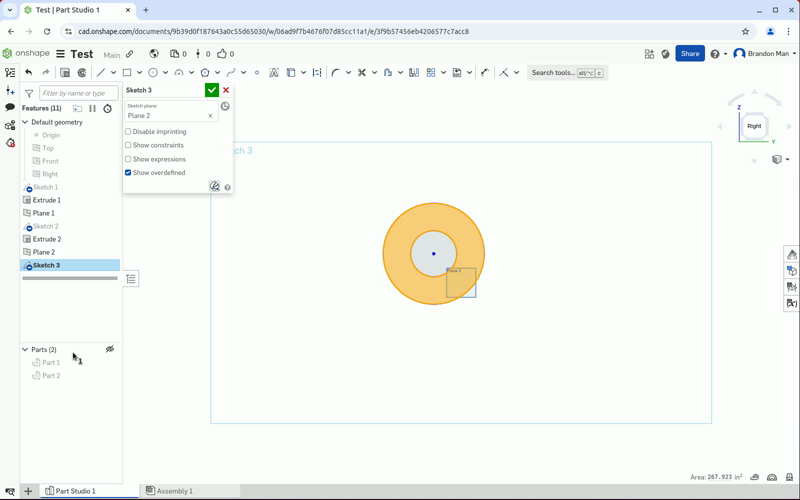
key(shift+y)
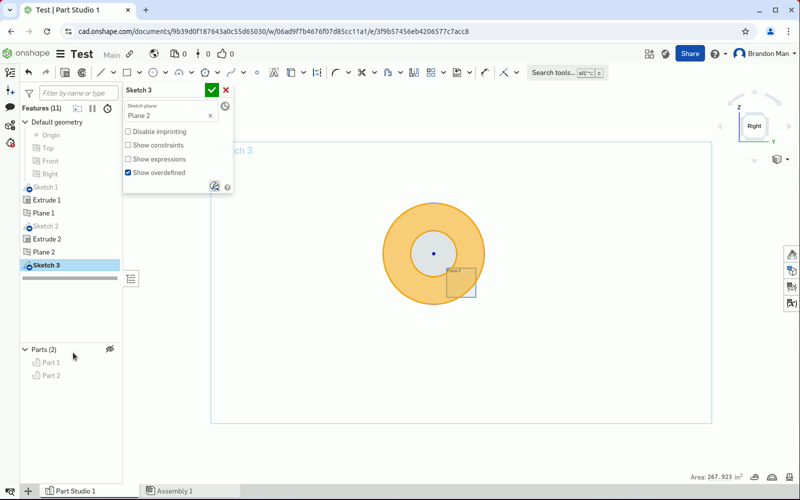
key(shift+e)
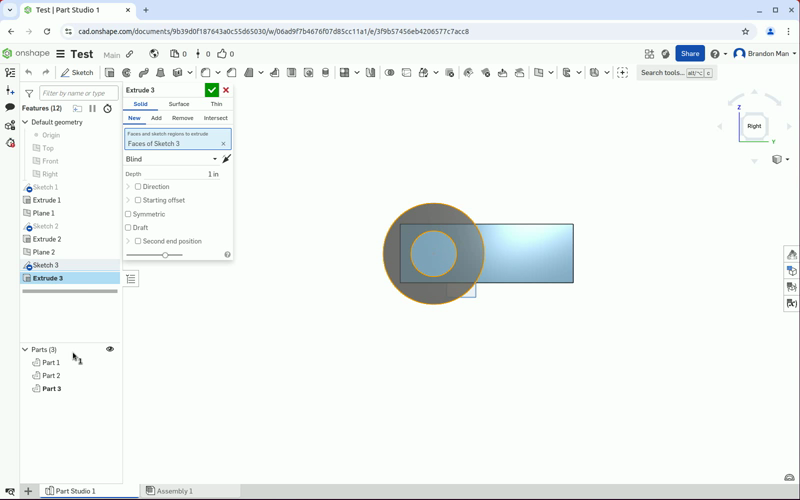
mouse_move(143, 106)
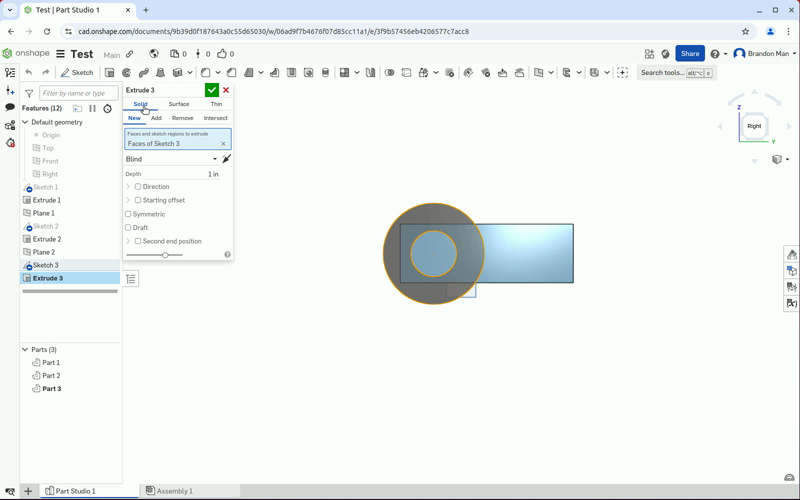
click(143, 106)
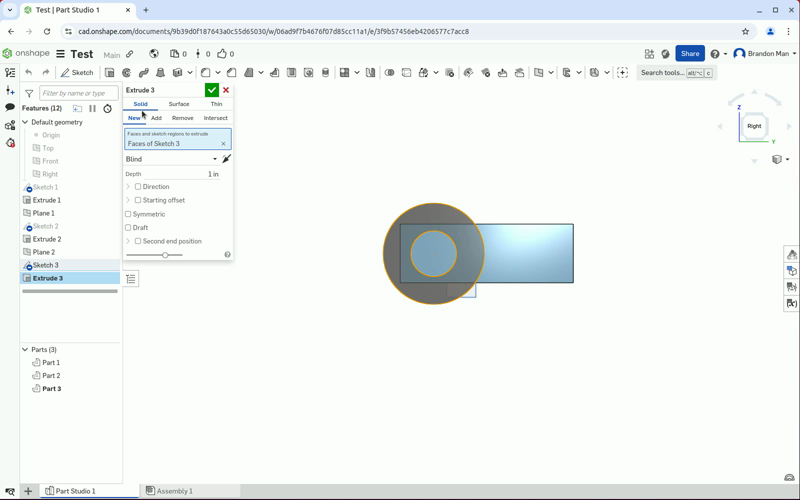
mouse_move(137, 120)
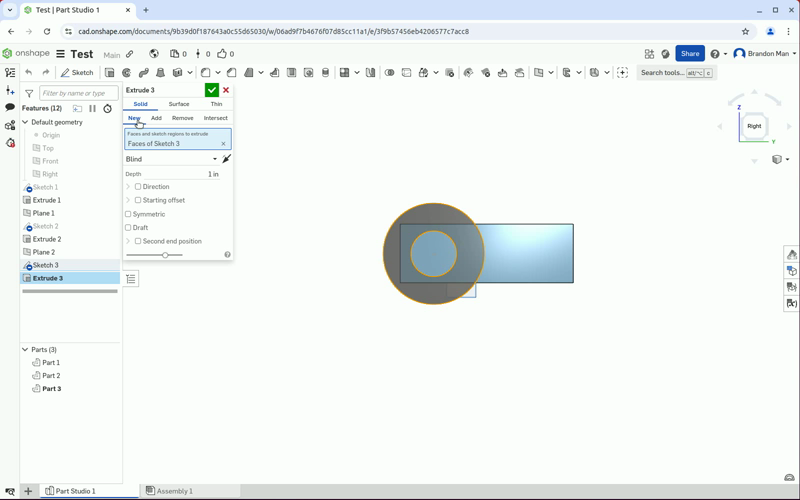
click(137, 120)
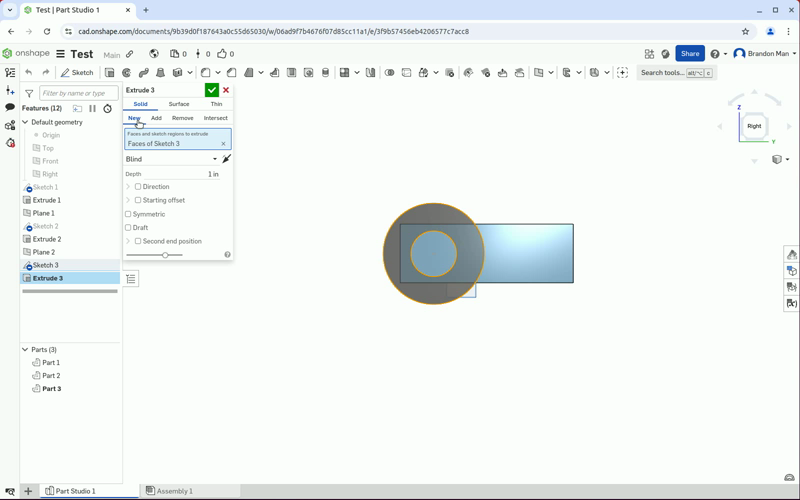
key(tab, 4)
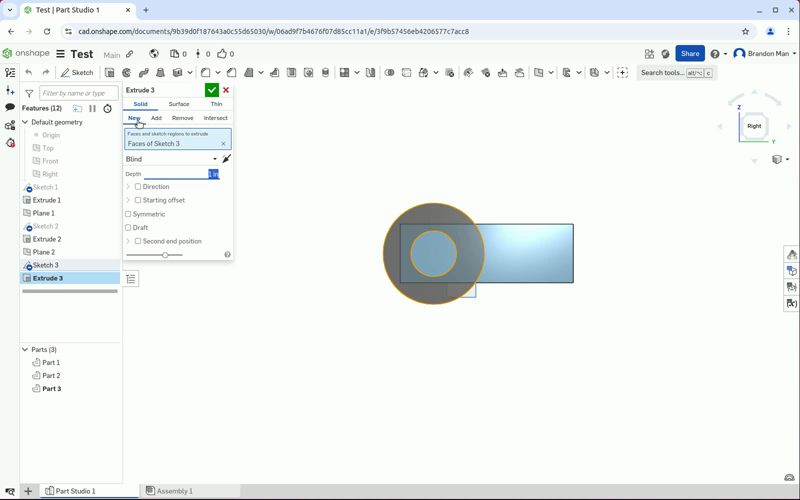
text(8.666)
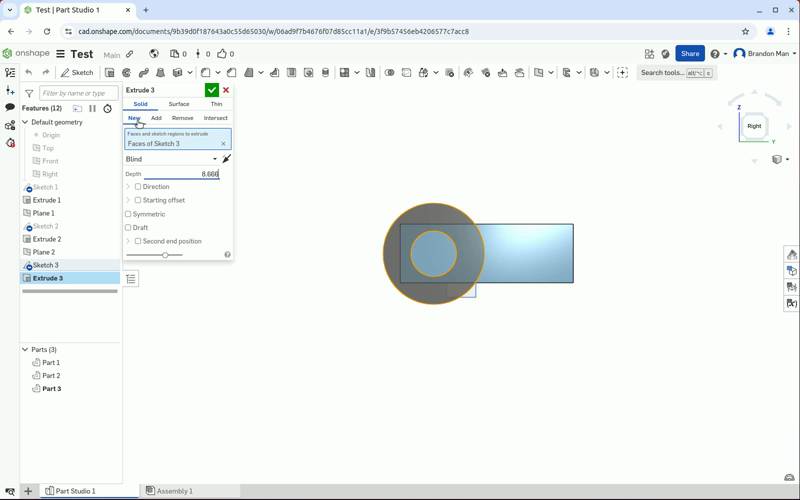
key(enter)
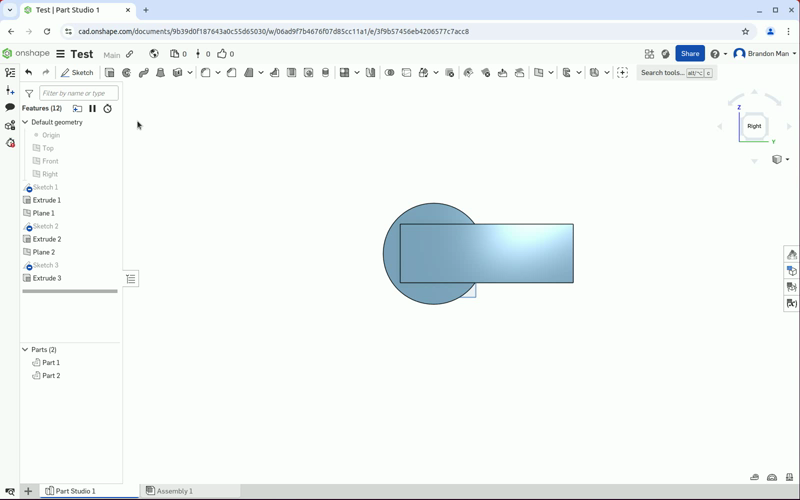
key(shift+h)
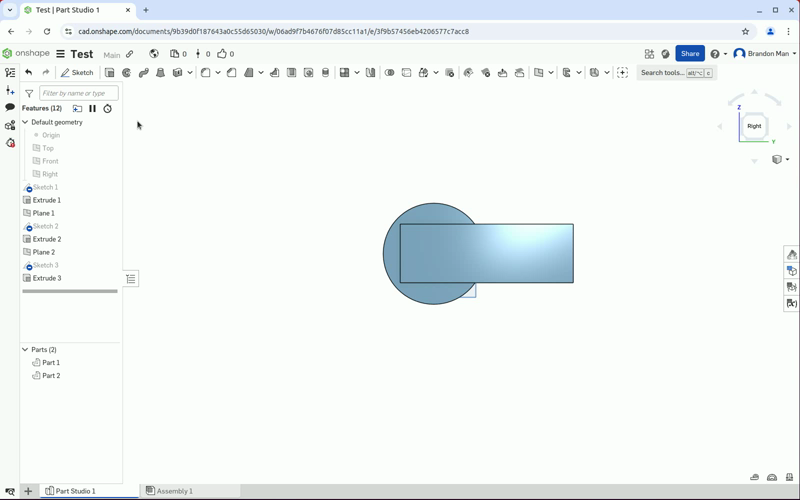
key(shift+h)
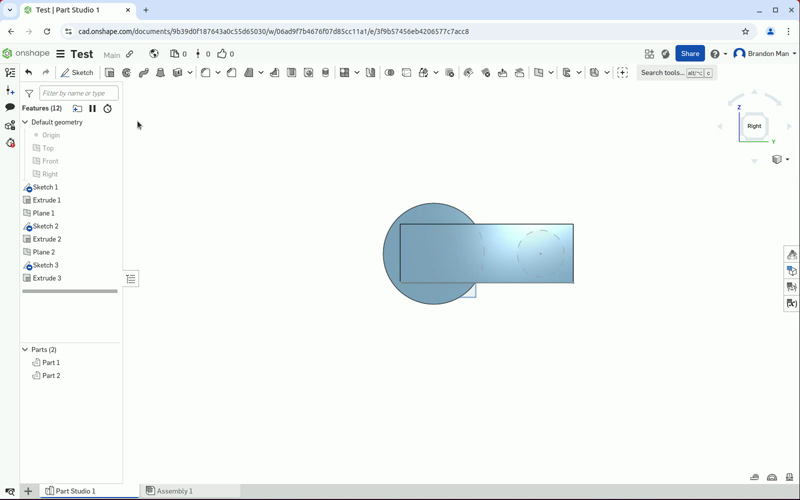
key(shift+7)
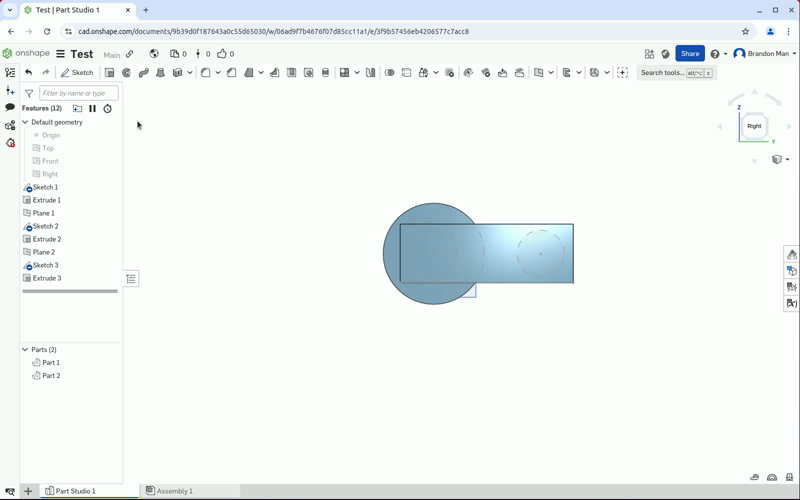
key(right, 2)
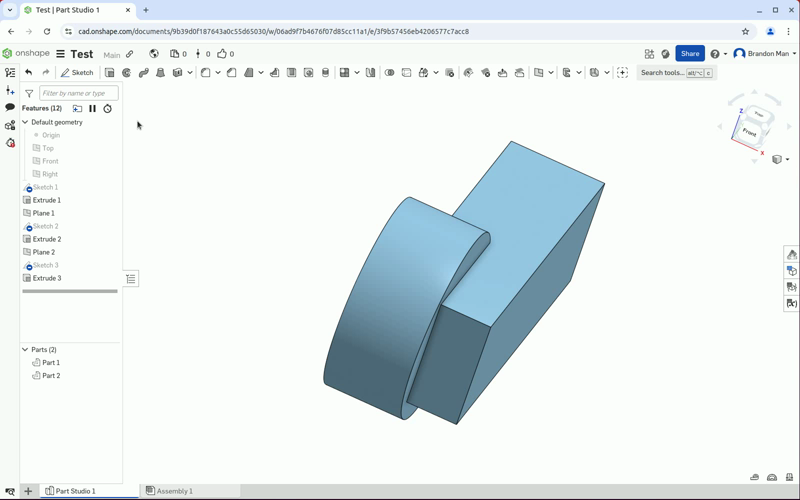
key(down, 2)
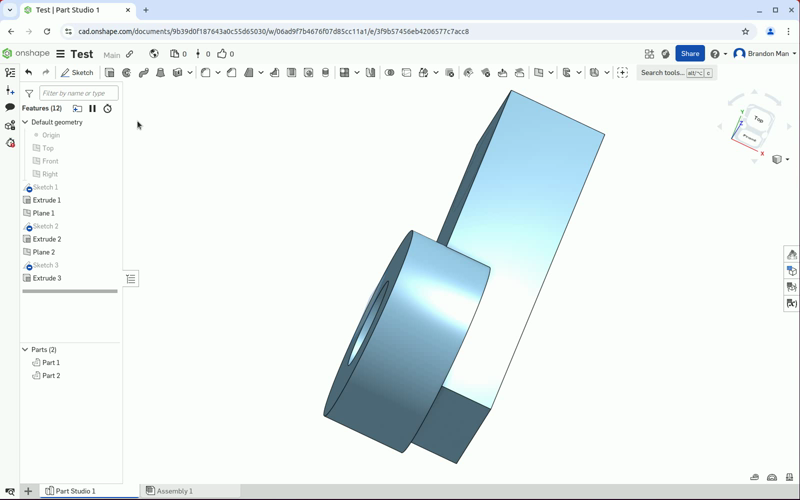
key(up, 2)
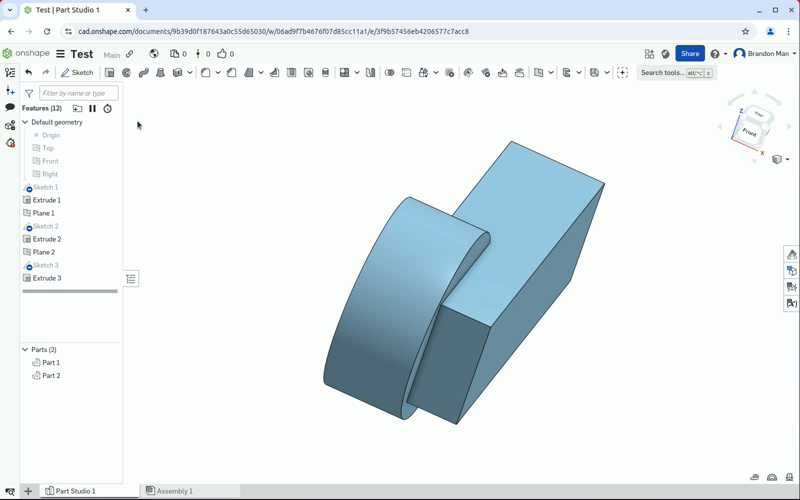
key(left, 2)
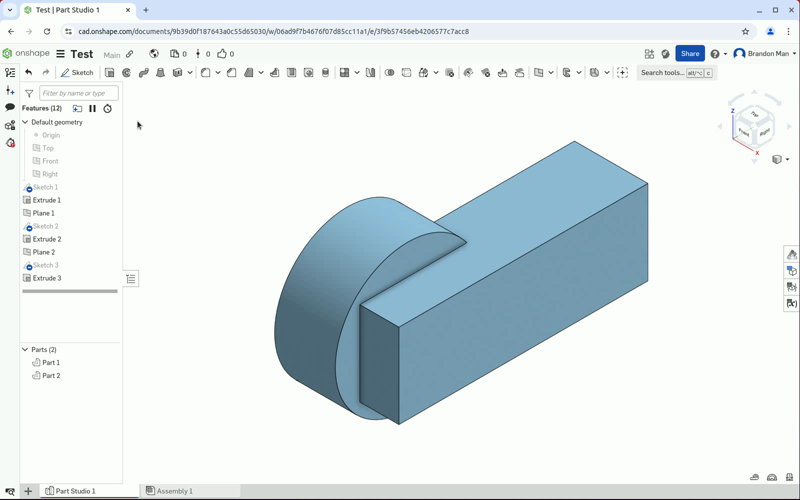
mouse_move(73, 189)
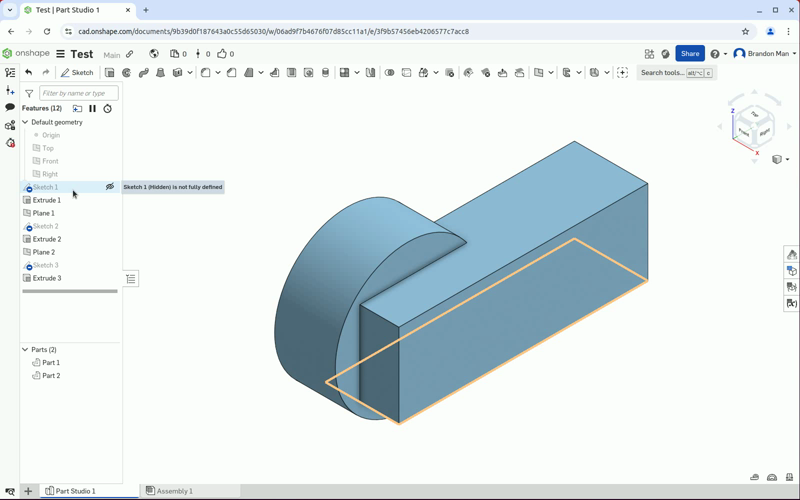
click(73, 189)